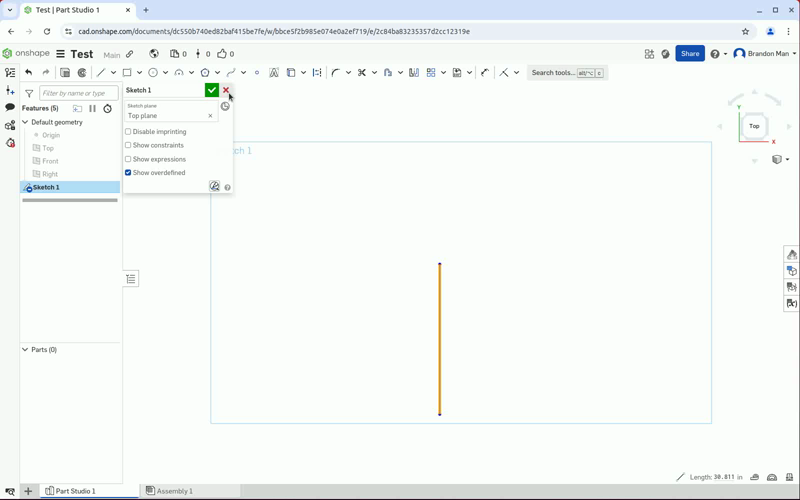
key(shift+h)
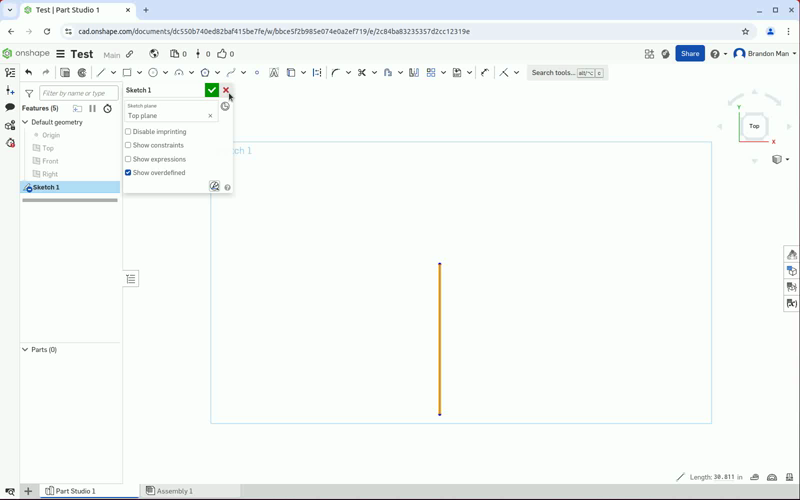
key(shift+s)
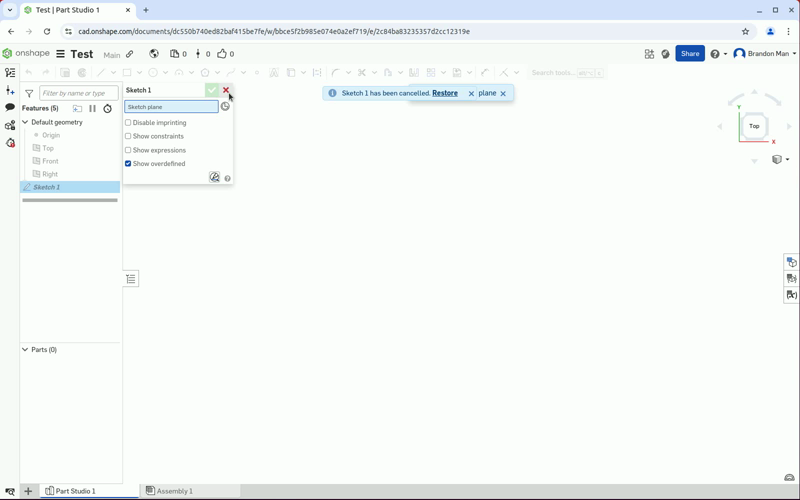
mouse_move(73, 150)
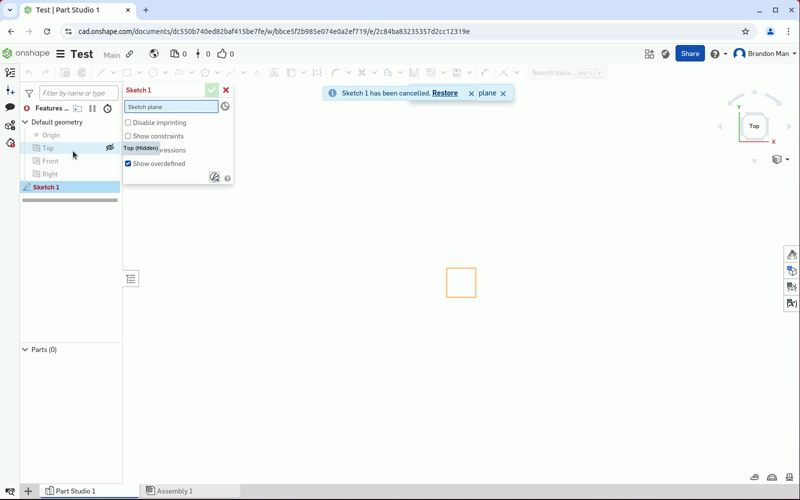
click(73, 150)
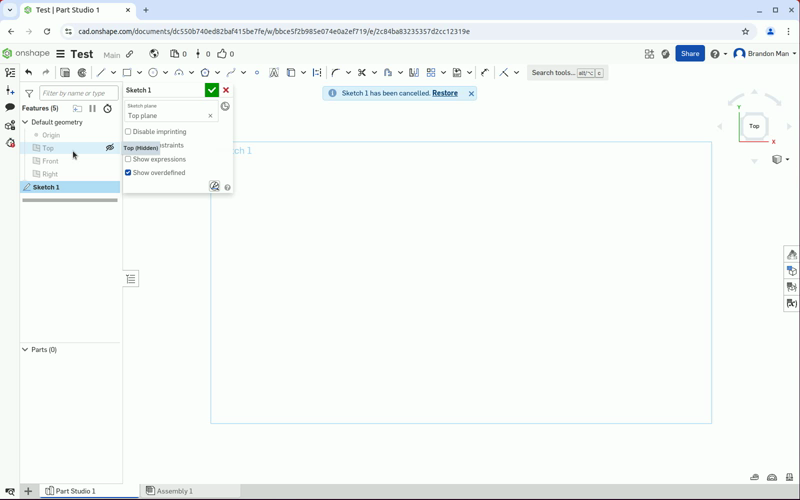
mouse_move(73, 352)
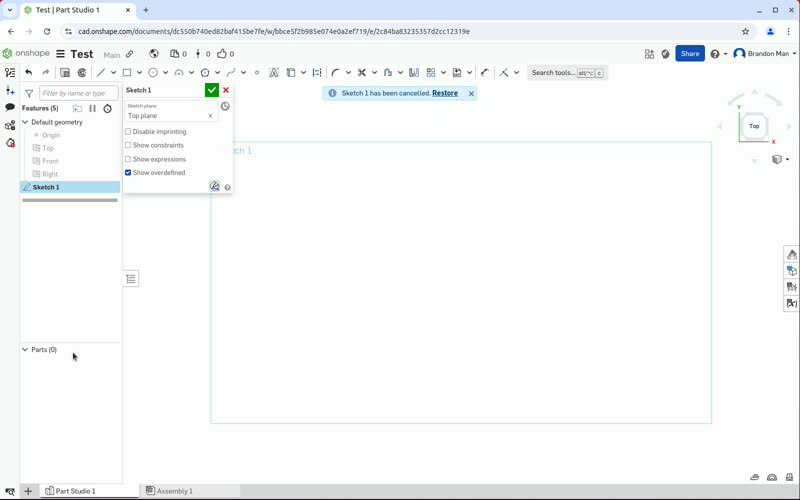
key(y)
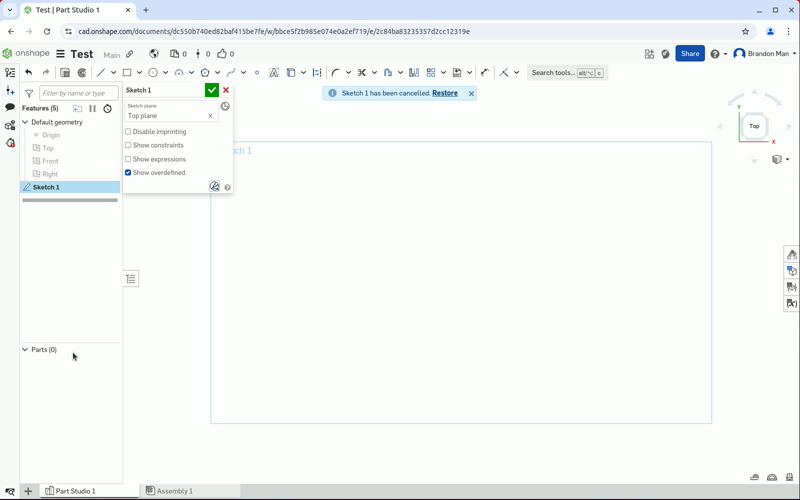
key(c)
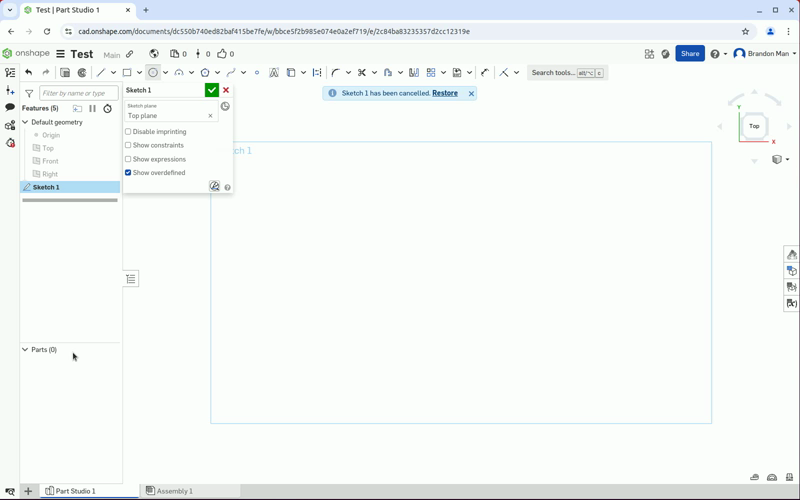
key_down(shift)
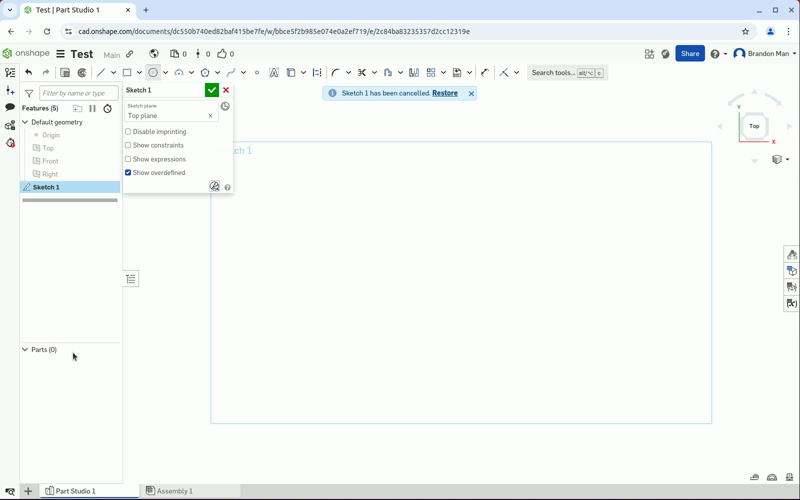
mouse_move(461, 282)
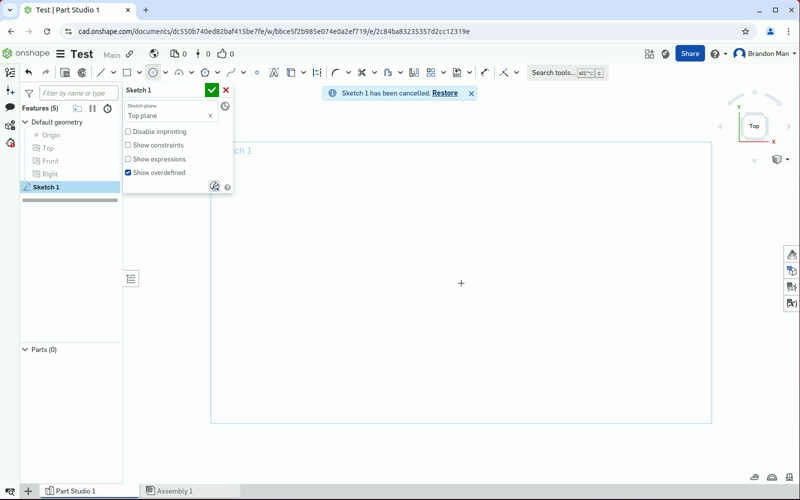
click(461, 282)
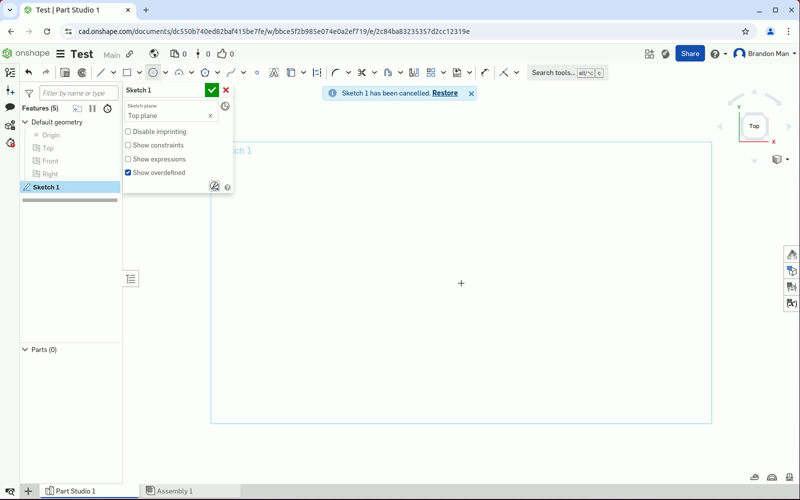
key_up(shift)
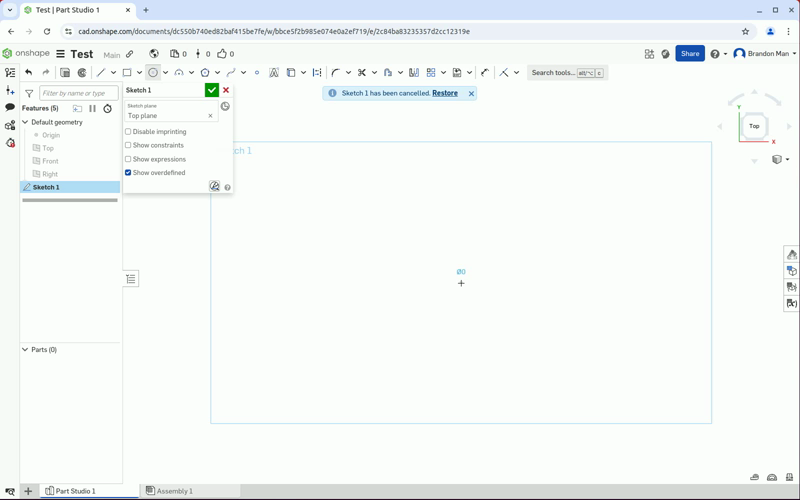
mouse_move(574, 282)
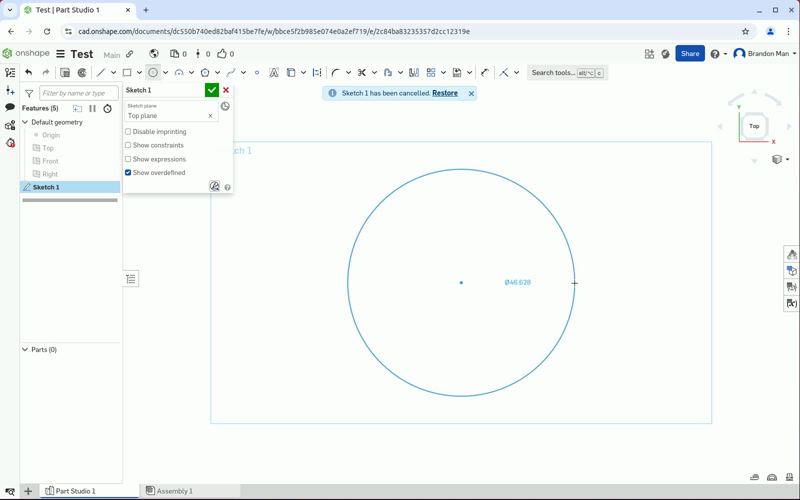
click(574, 282)
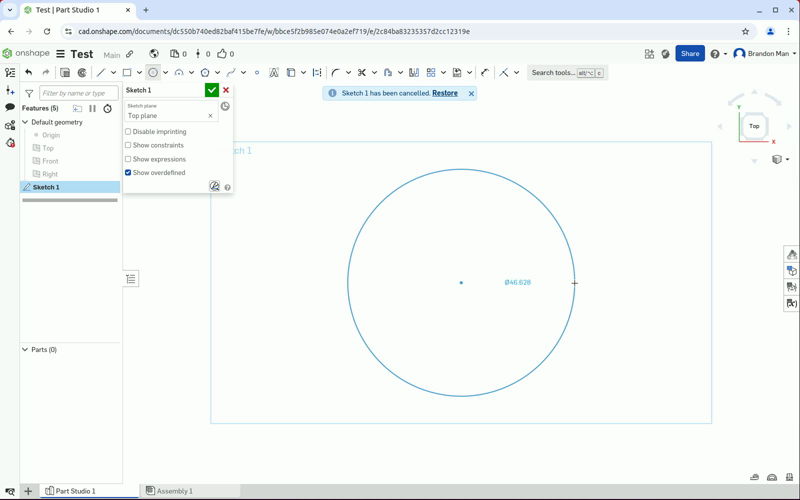
key(esc)
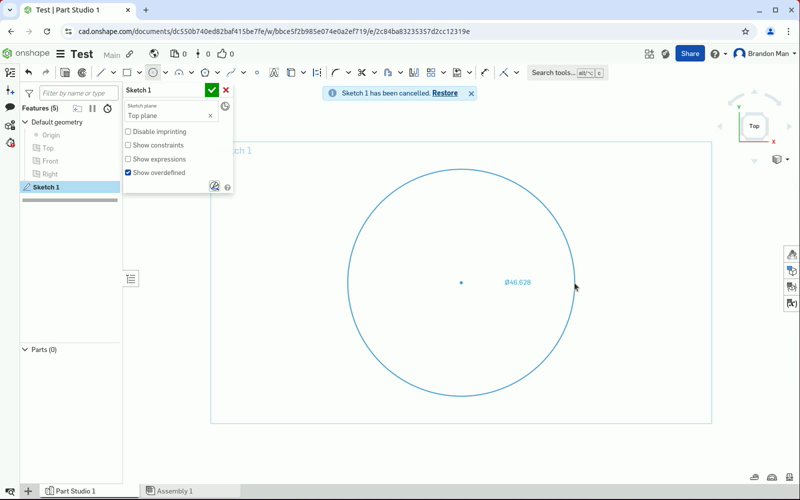
mouse_move(430, 278)
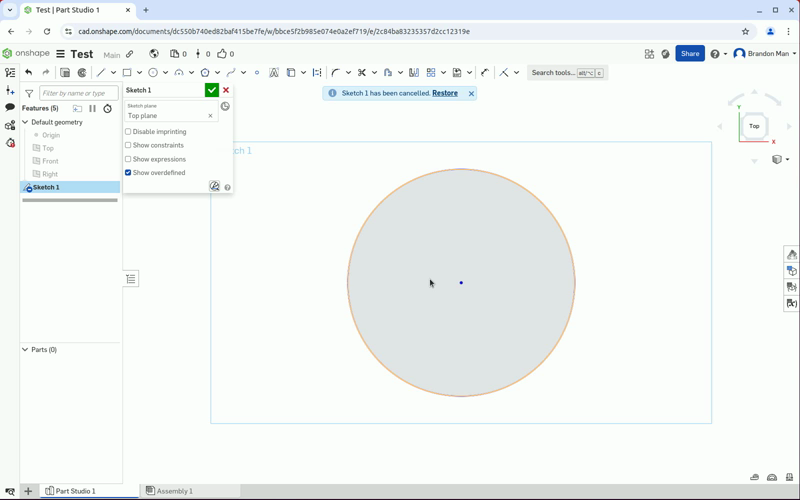
click(430, 278)
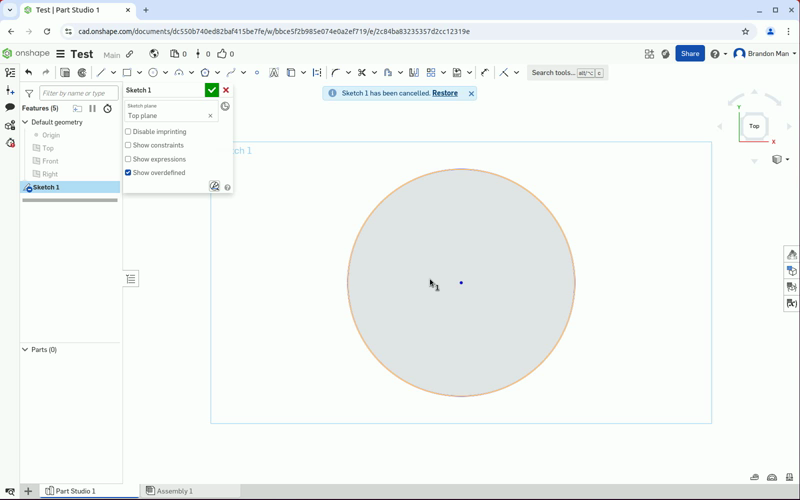
mouse_move(73, 352)
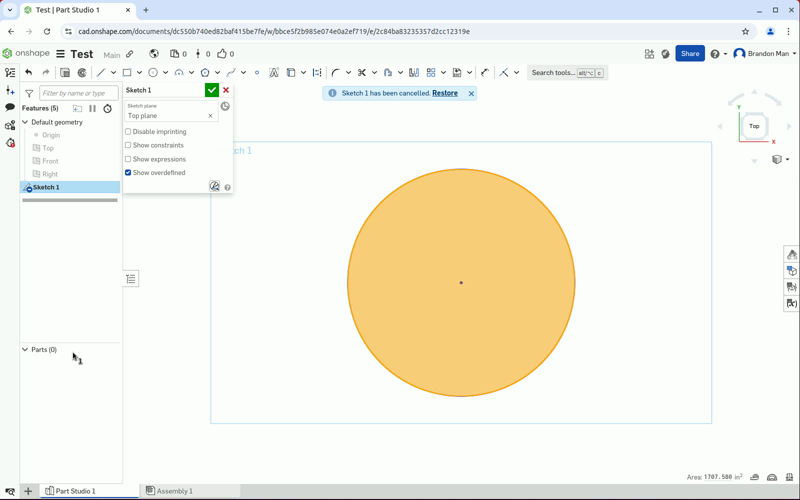
key(shift+y)
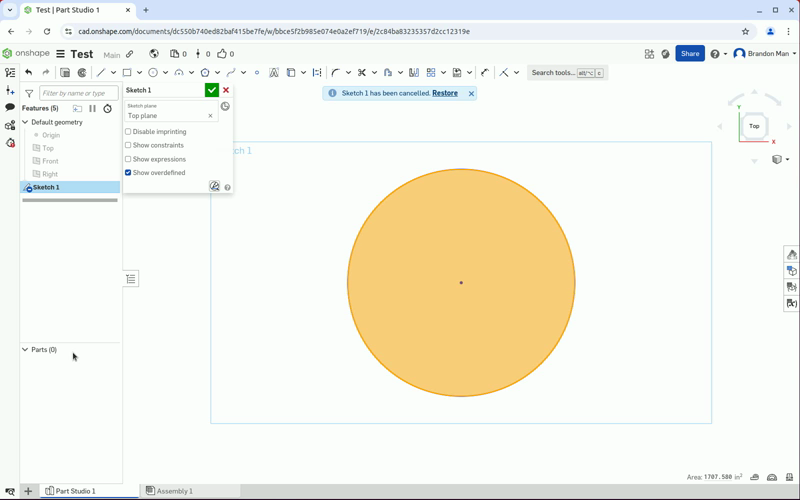
key(shift+e)
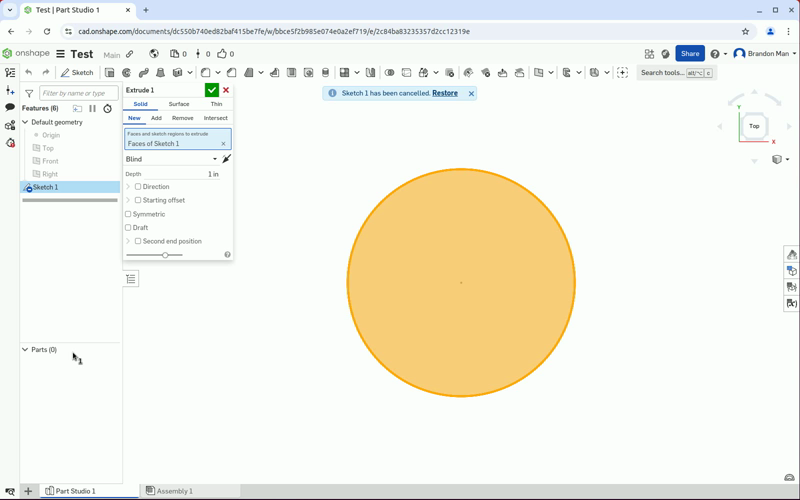
mouse_move(143, 106)
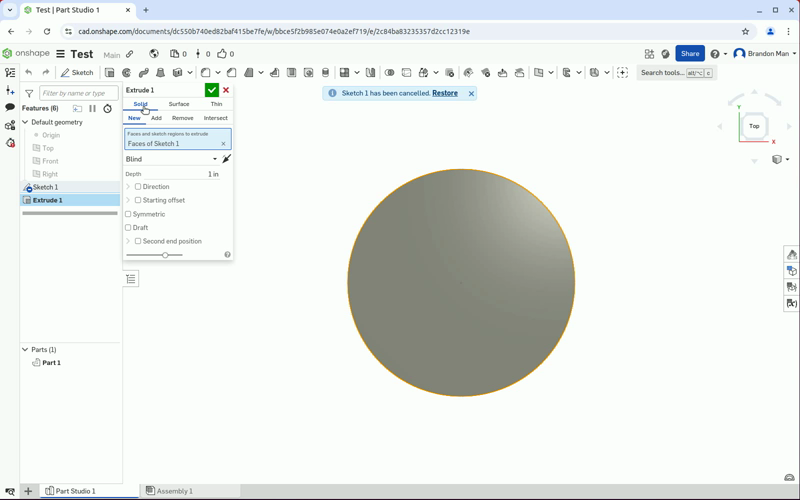
click(143, 106)
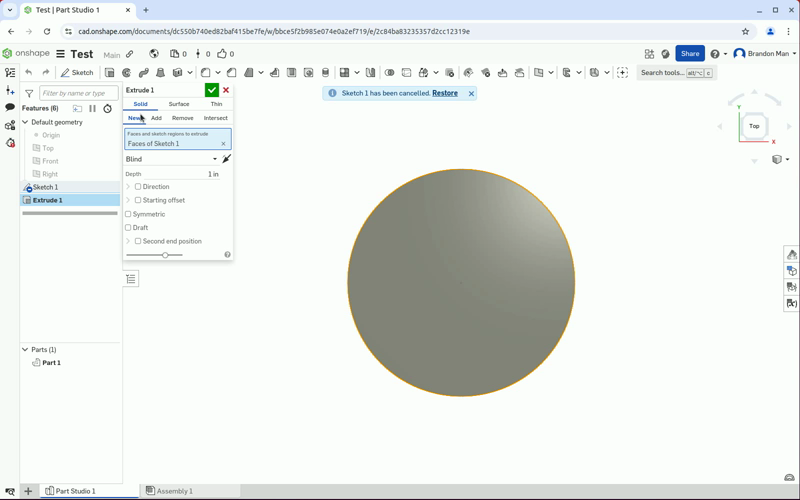
mouse_move(137, 120)
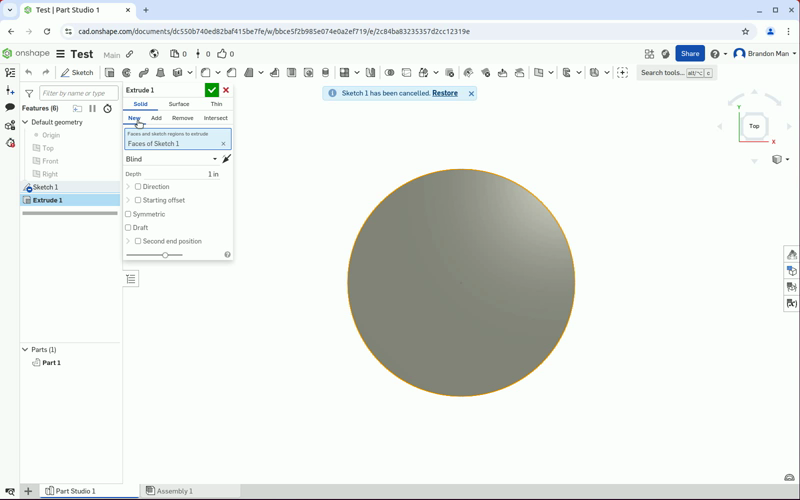
click(137, 120)
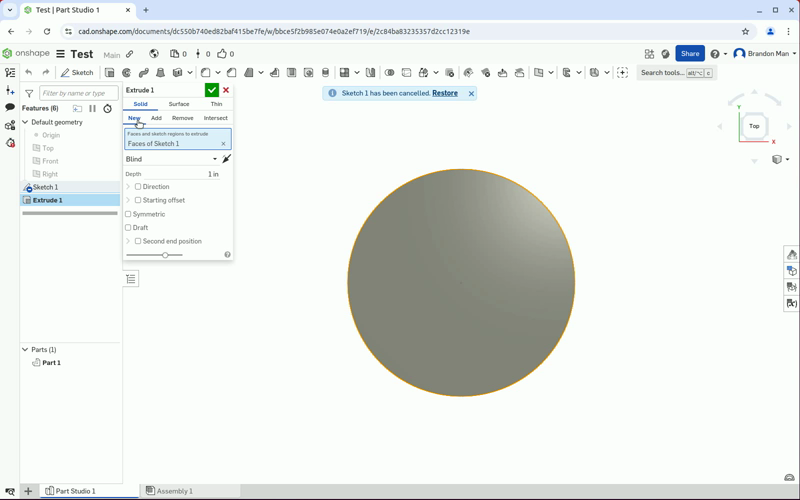
key(tab, 4)
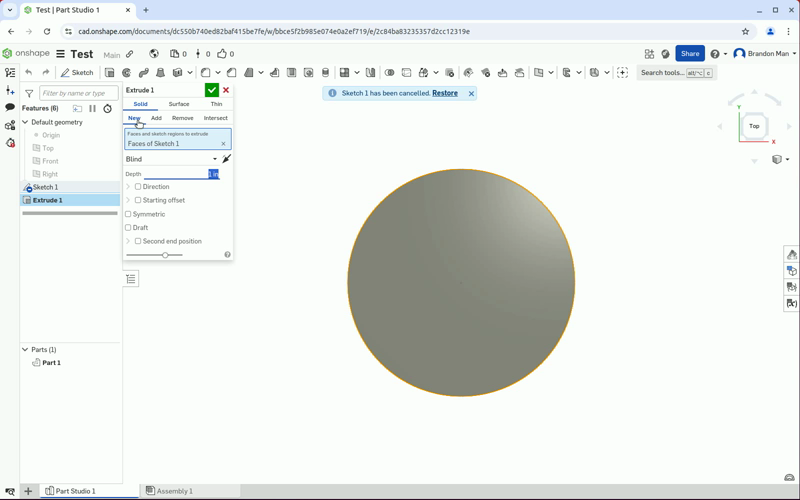
text(11.554)
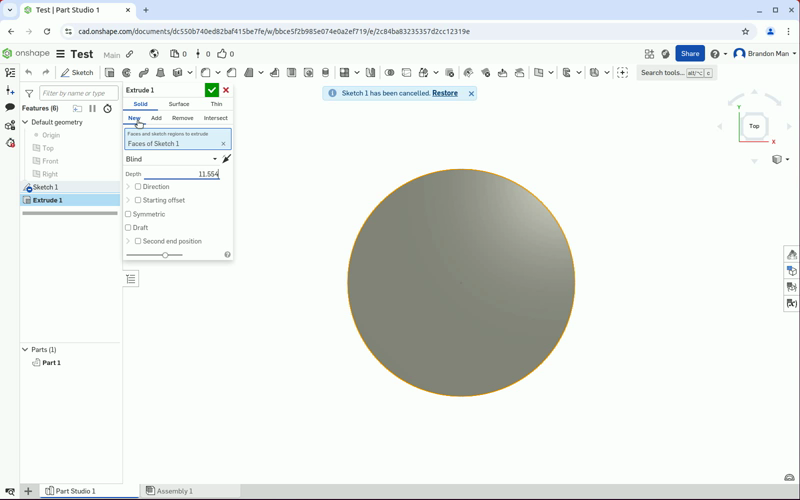
key(enter)
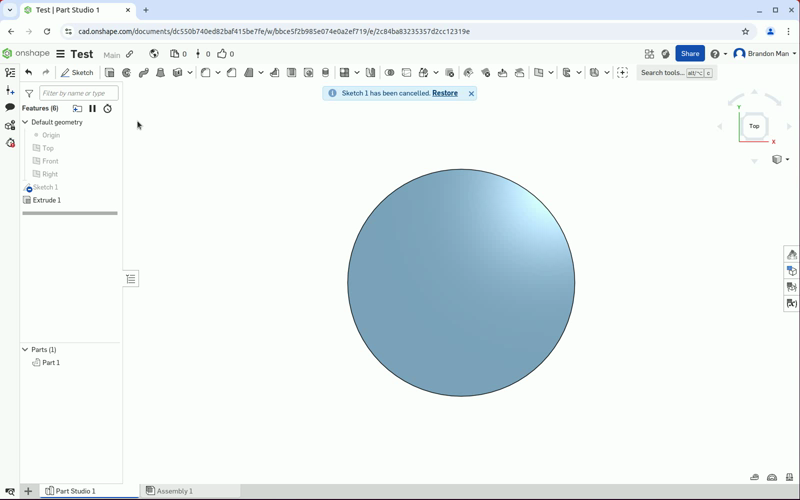
key(shift+h)
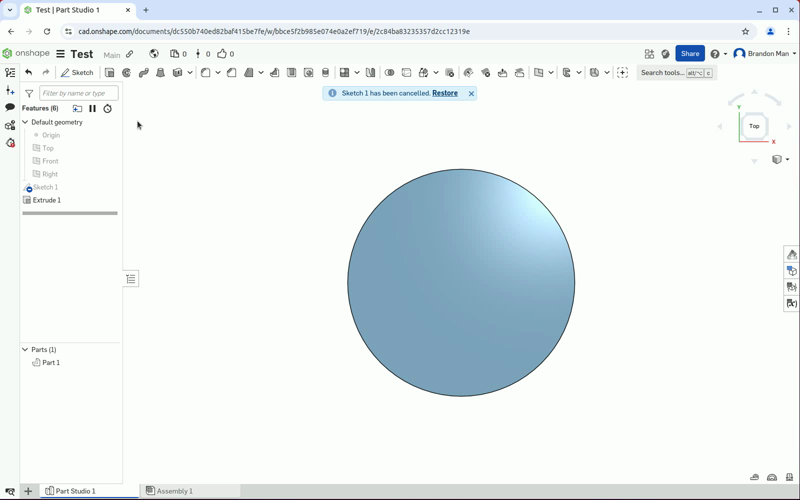
key(shift+h)
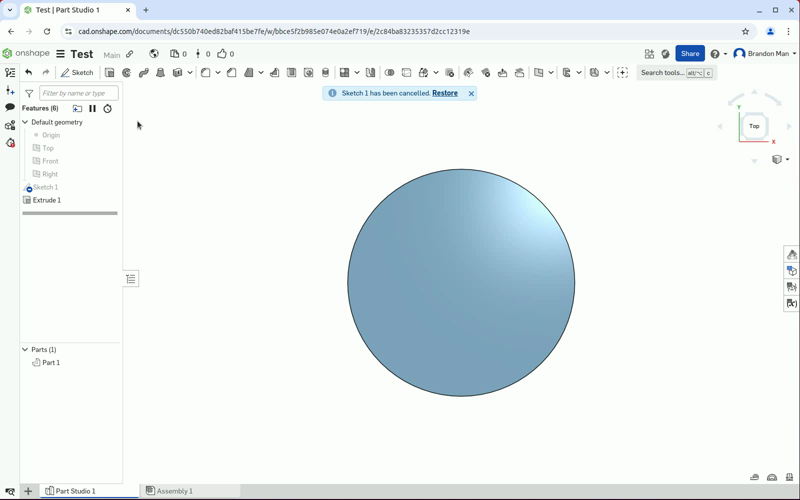
mouse_move(73, 189)
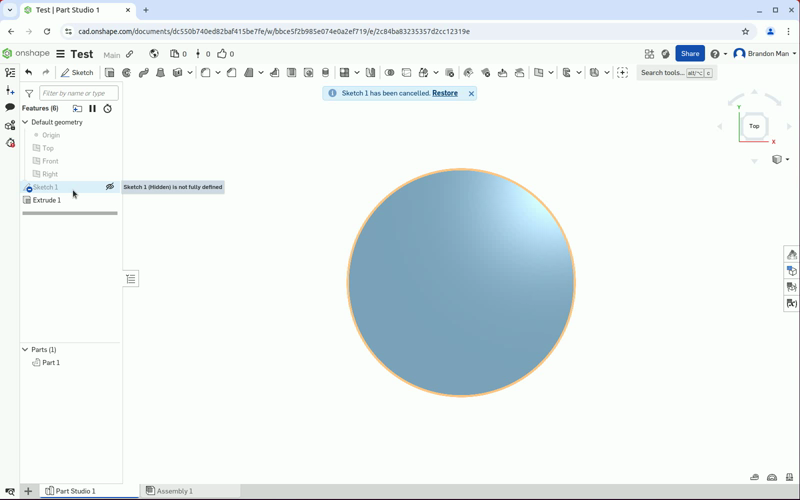
click(73, 189)
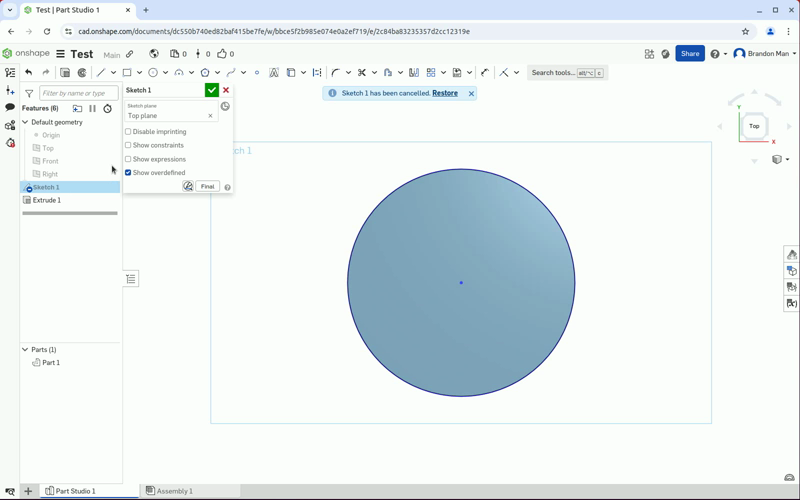
mouse_move(229, 92)
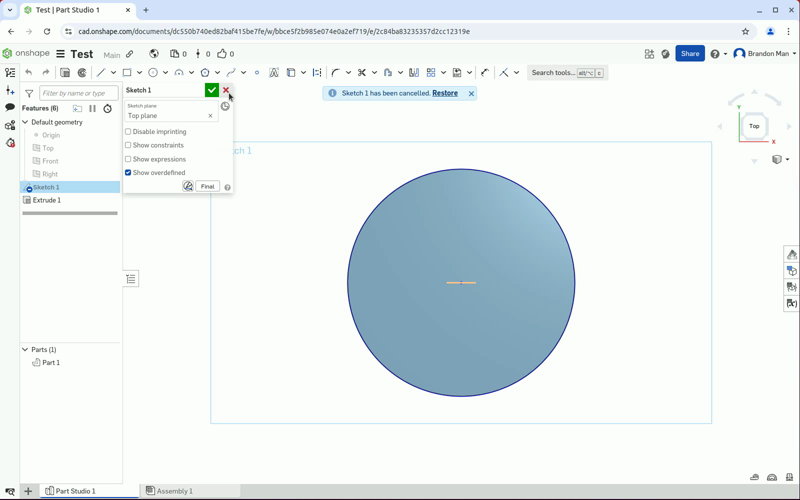
click(229, 92)
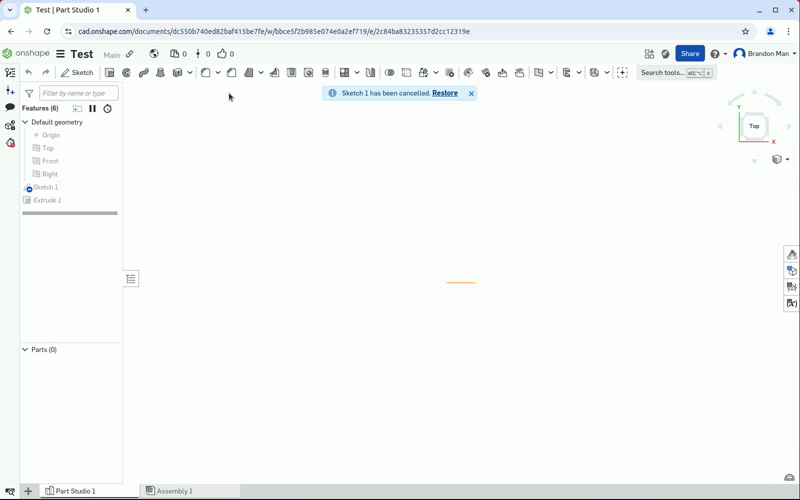
mouse_move(541, 75)
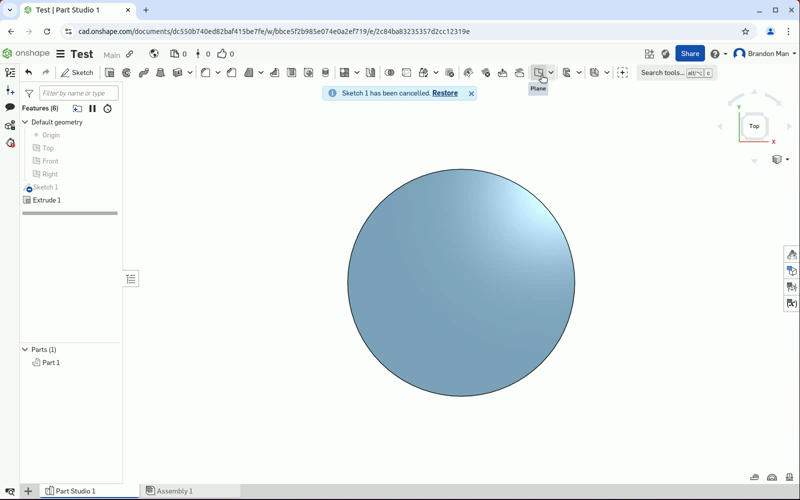
click(541, 75)
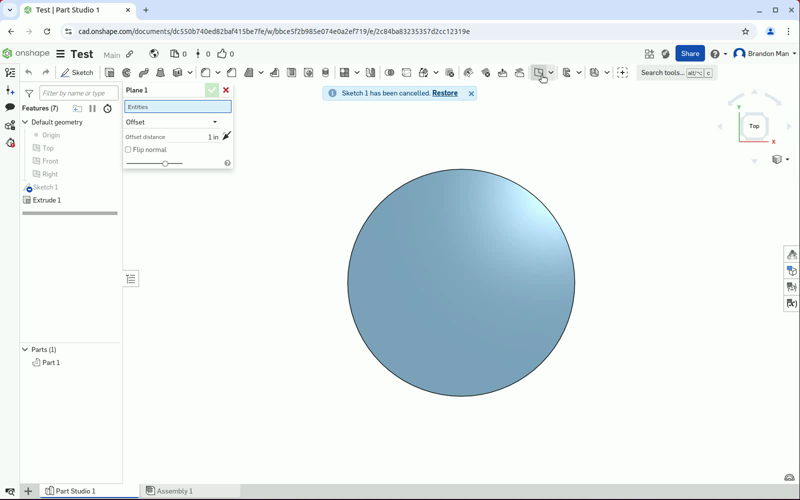
mouse_move(73, 150)
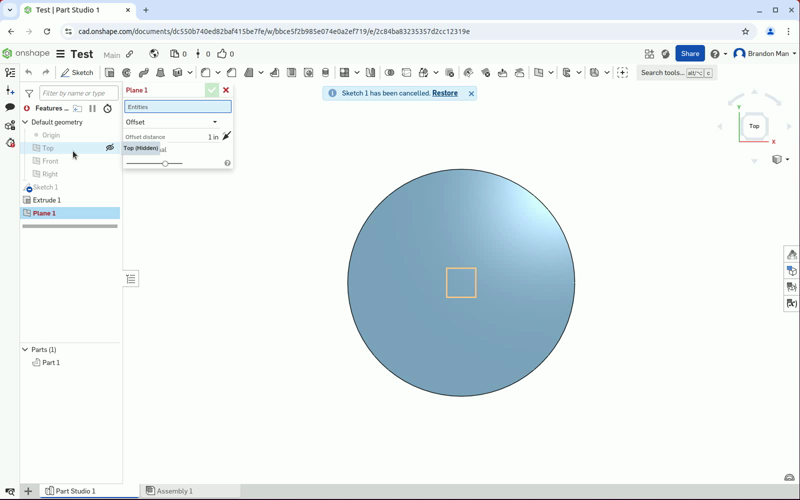
click(73, 150)
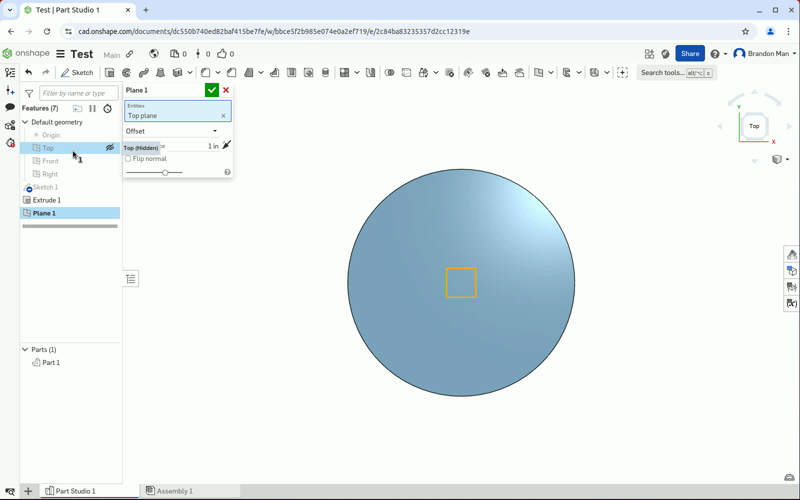
key(tab, 2)
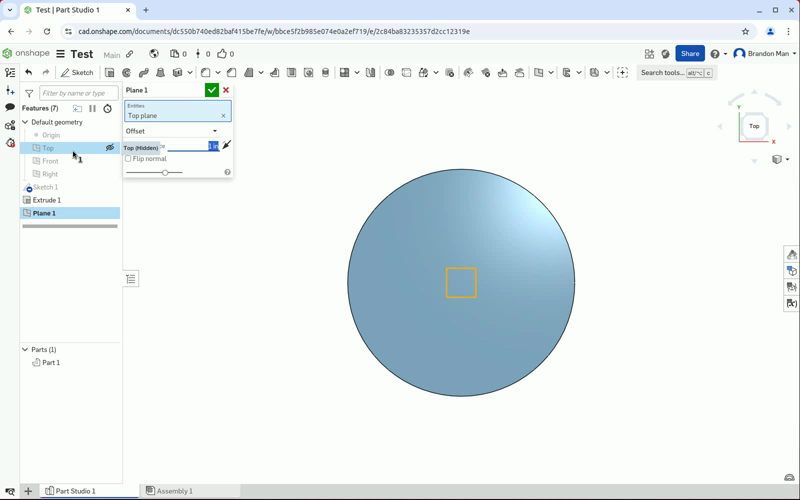
text(11.554)
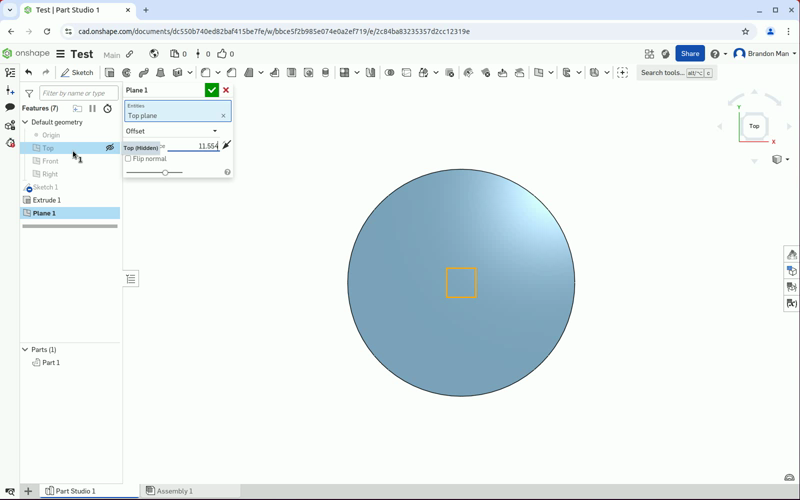
key(enter, 2)
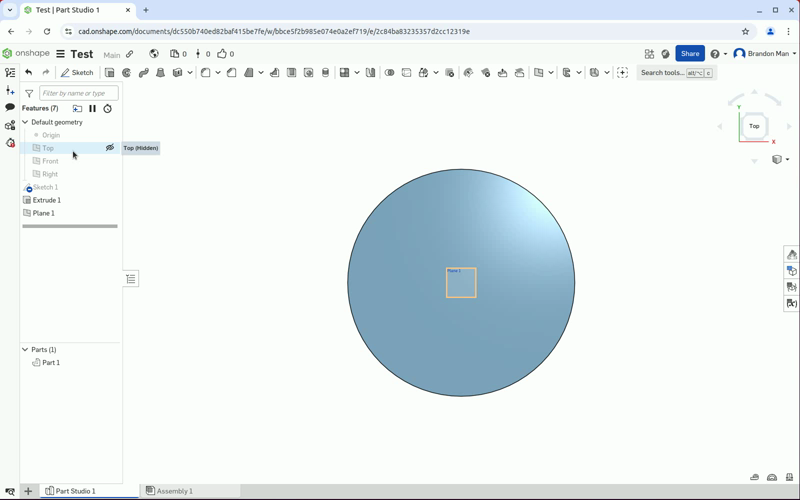
key(shift+s)
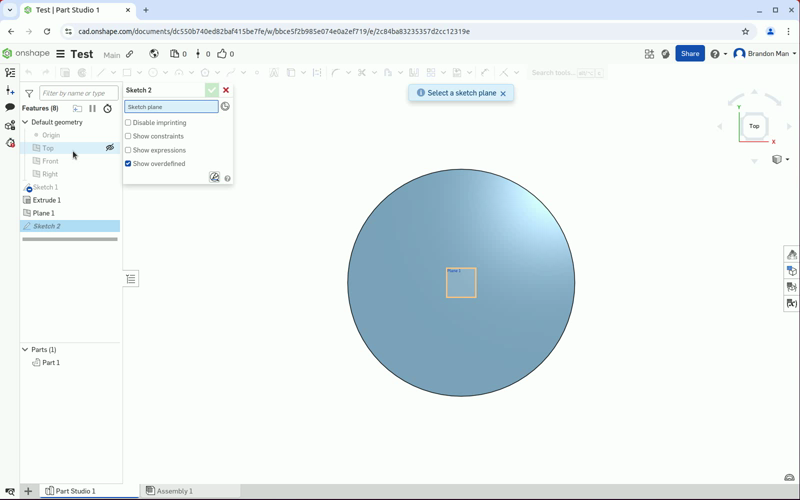
mouse_move(73, 215)
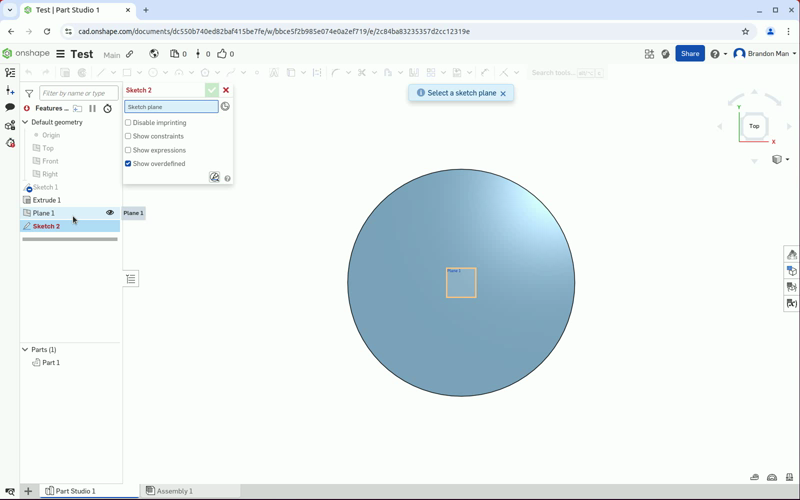
click(73, 215)
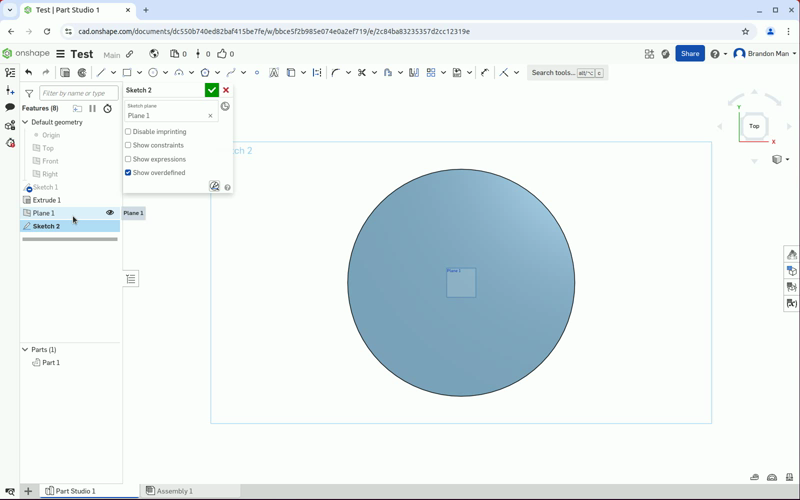
mouse_move(73, 352)
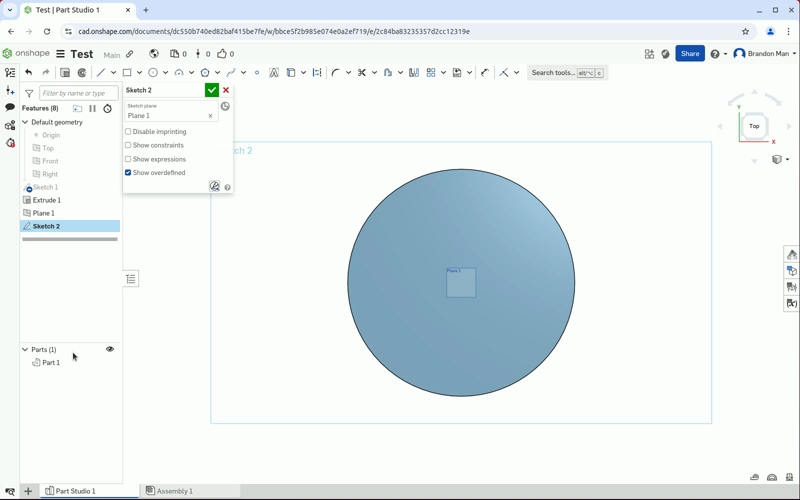
key(y)
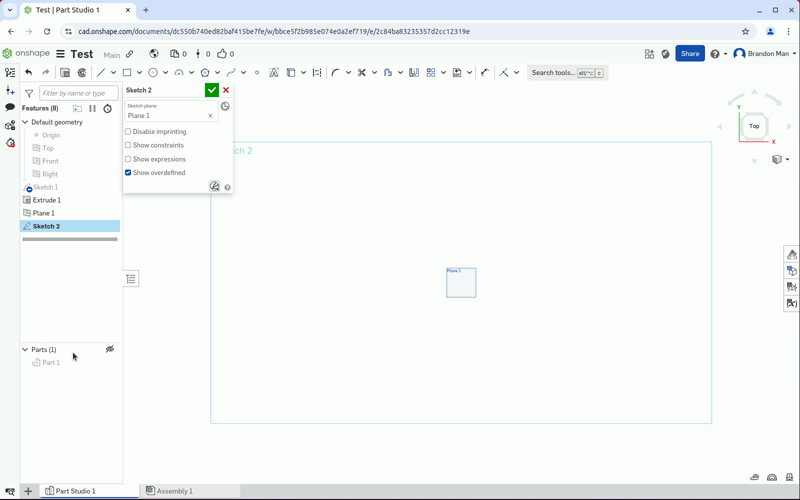
key(l)
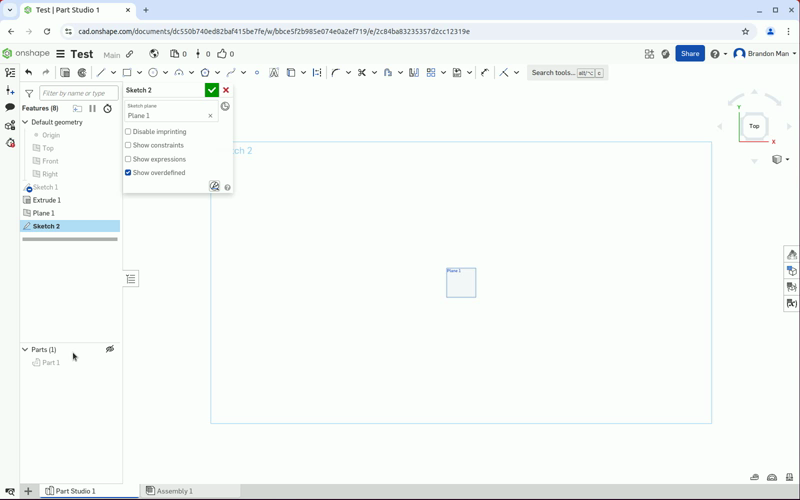
key_down(shift)
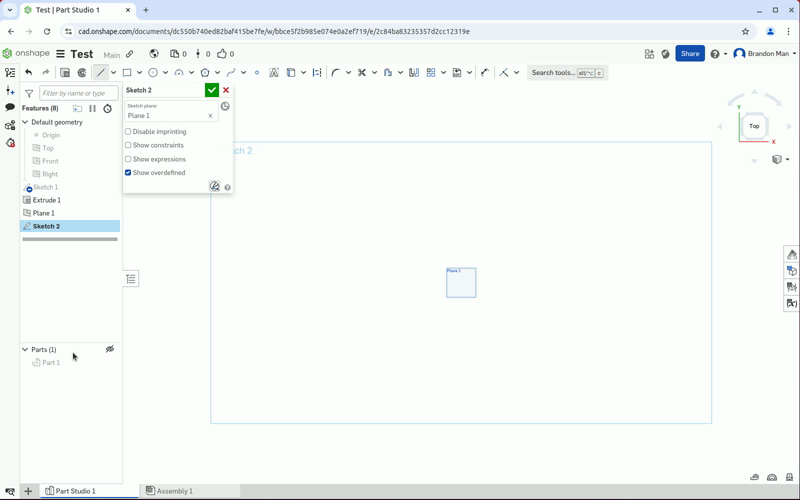
mouse_move(452, 311)
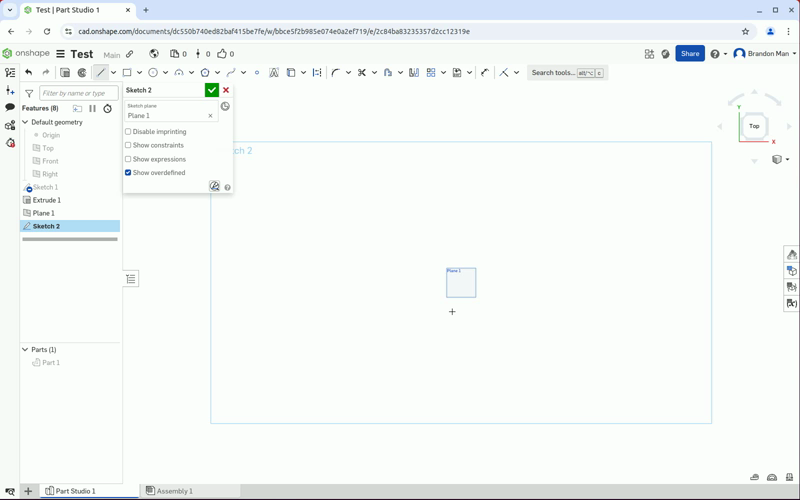
click(452, 311)
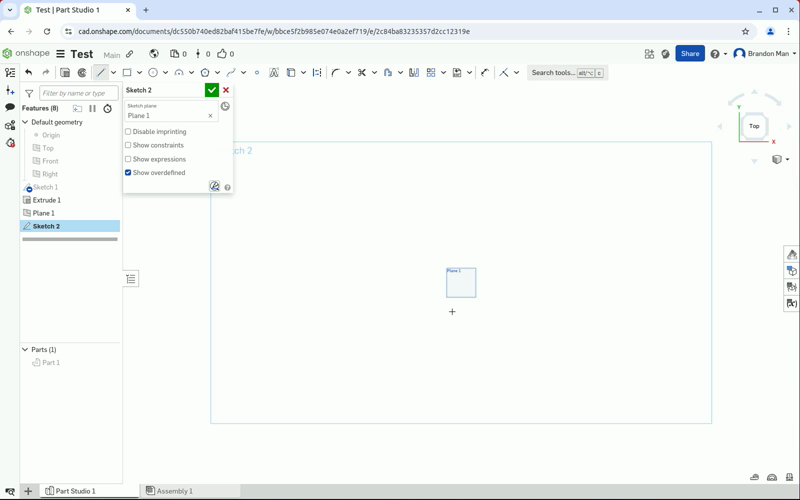
key_up(shift)
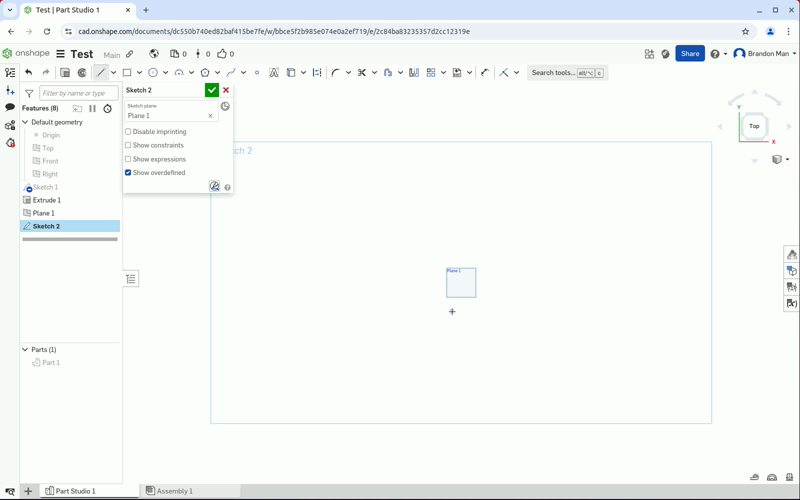
key_down(shift)
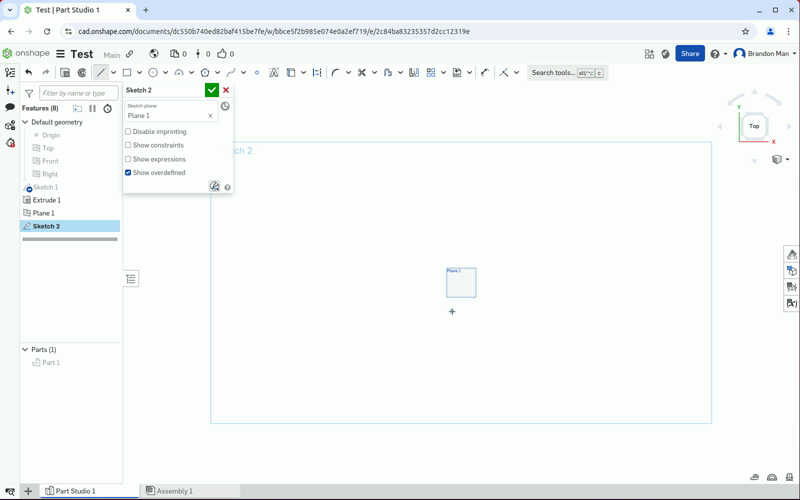
mouse_move(482, 311)
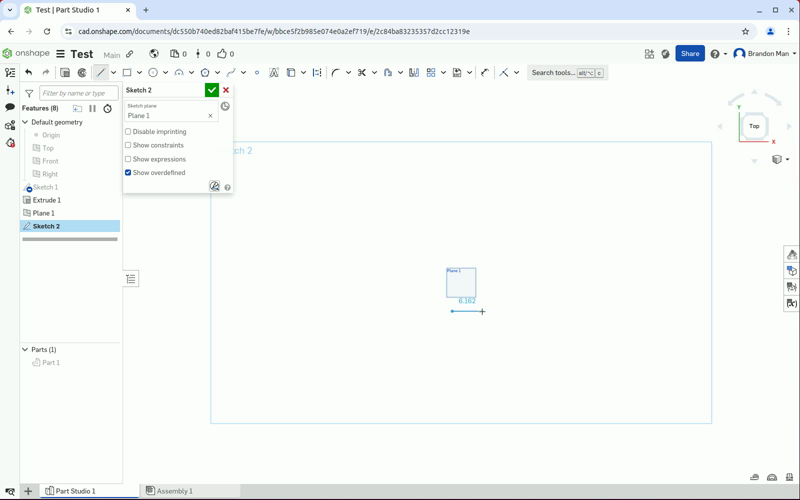
mouse_move(459, 341)
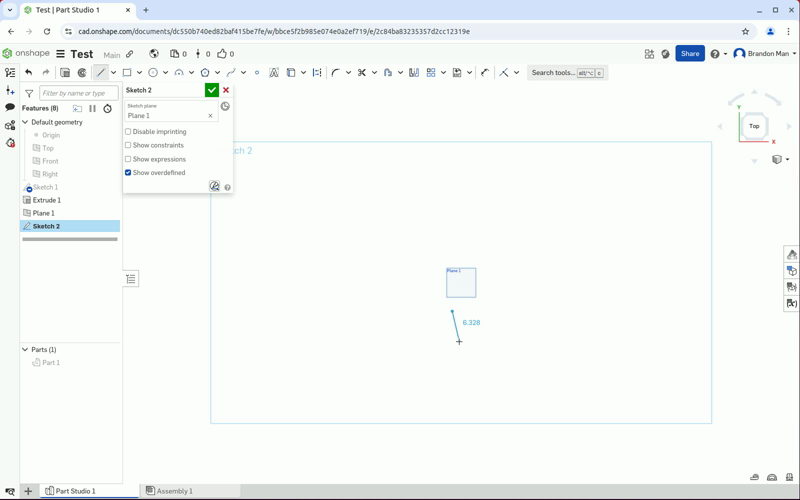
click(459, 341)
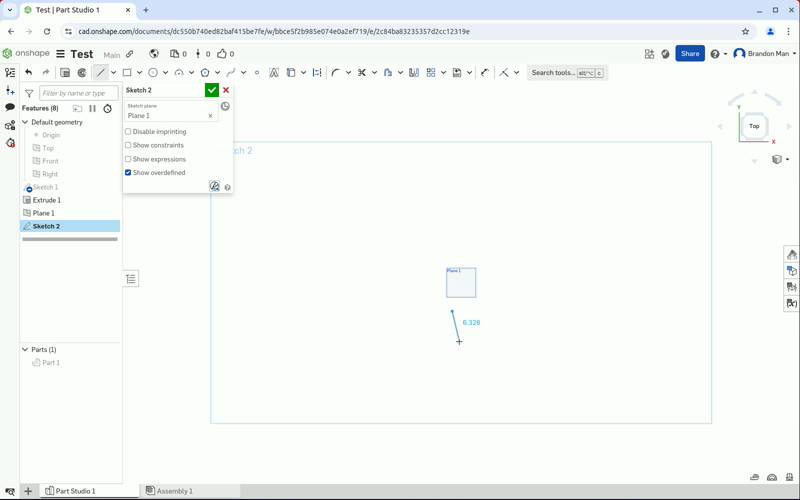
key_up(shift)
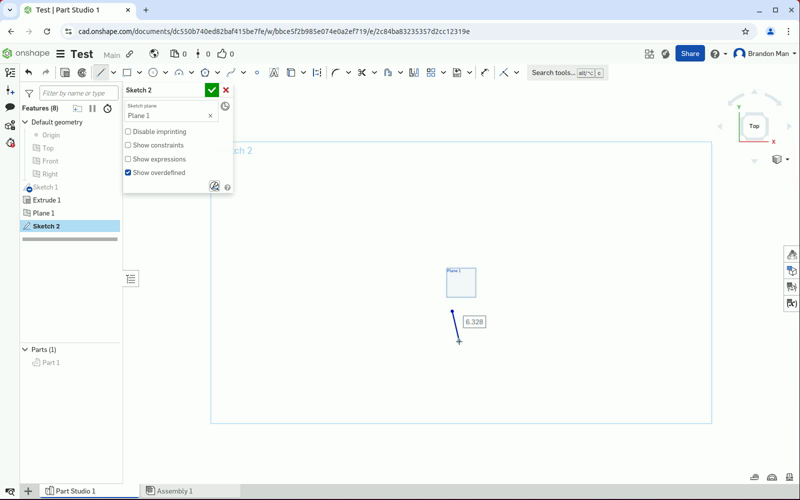
key_down(shift)
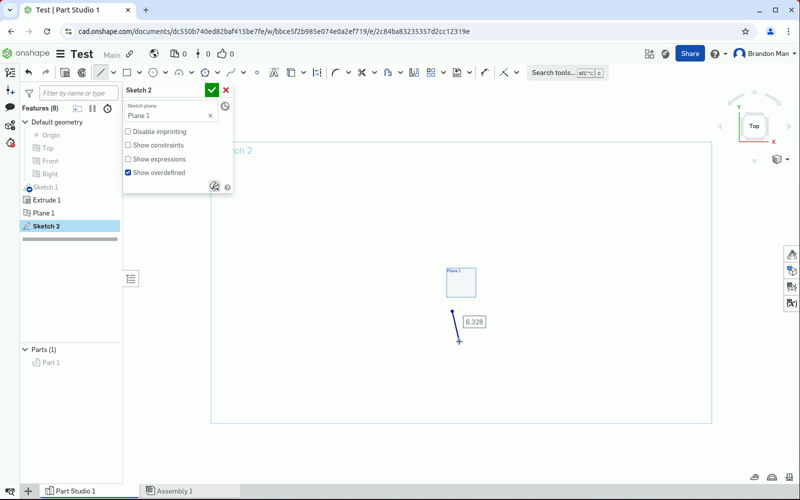
mouse_move(489, 341)
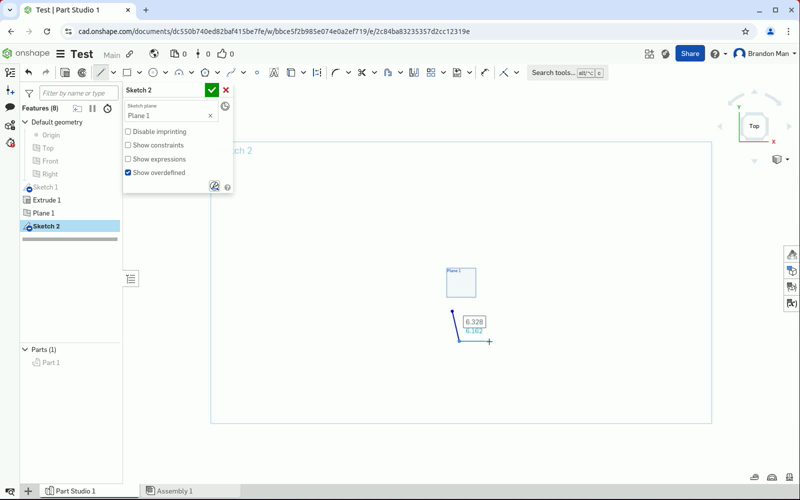
mouse_move(484, 357)
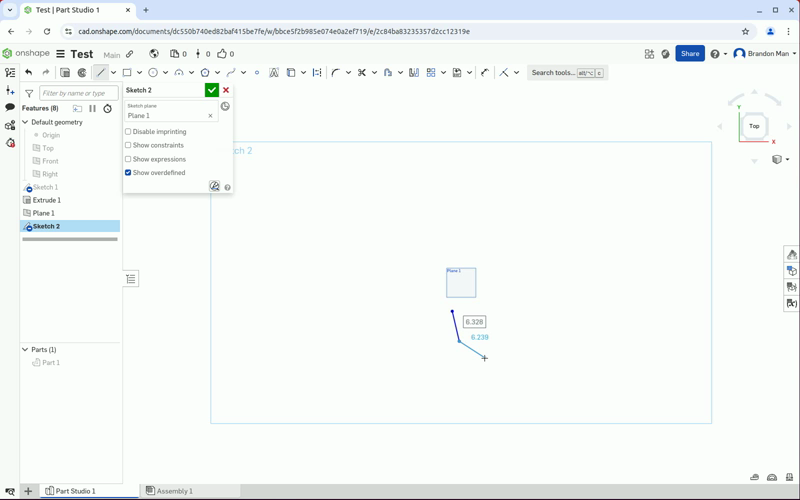
click(484, 357)
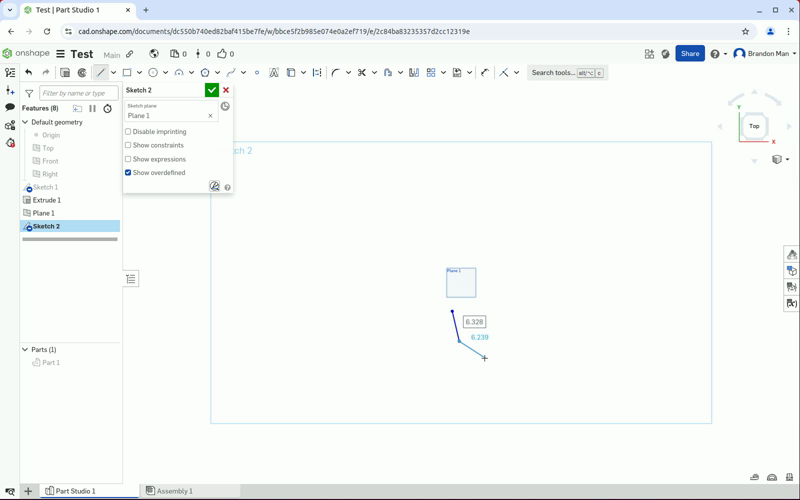
key_up(shift)
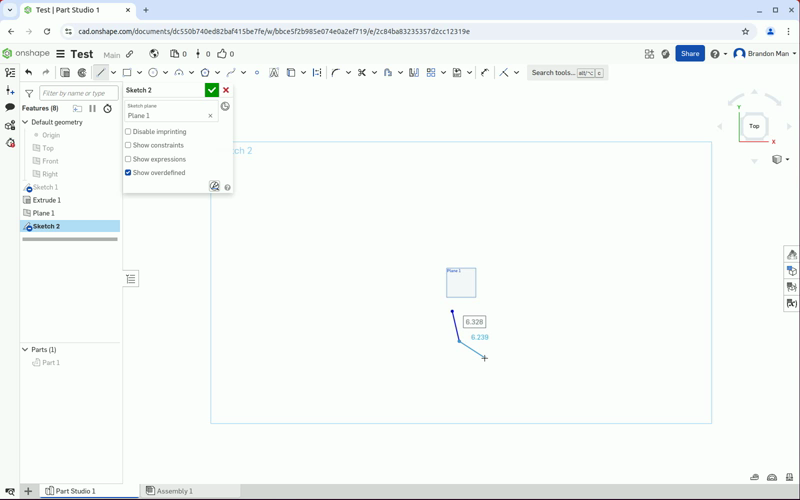
key_down(shift)
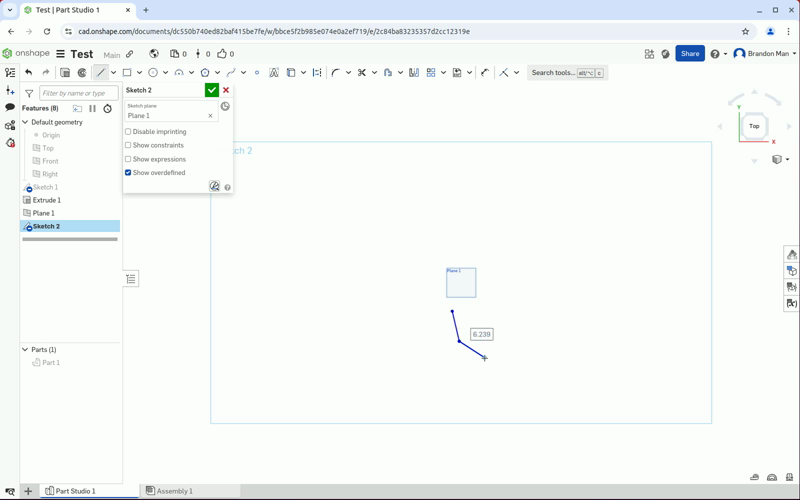
mouse_move(514, 357)
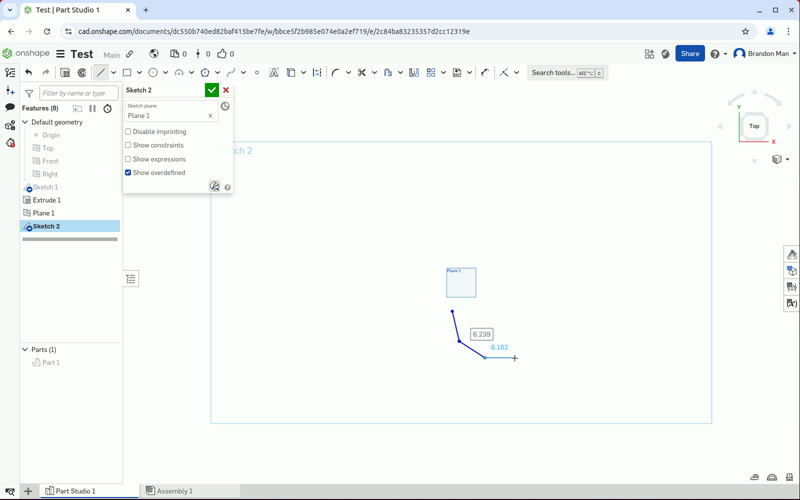
mouse_move(514, 351)
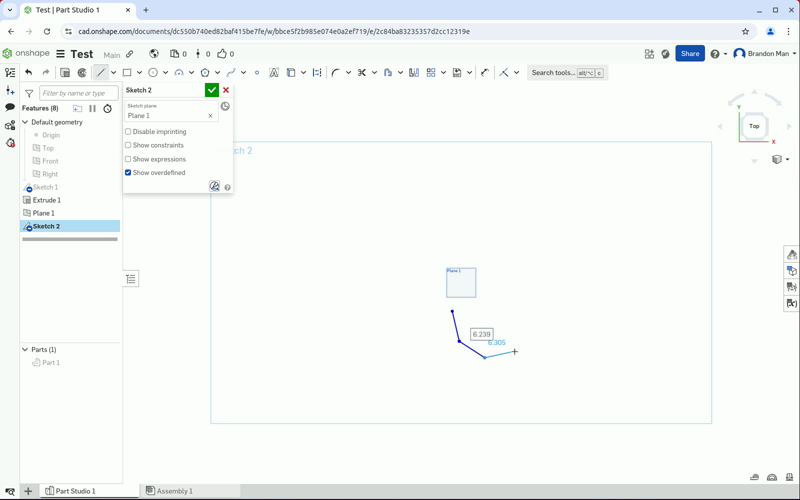
click(514, 351)
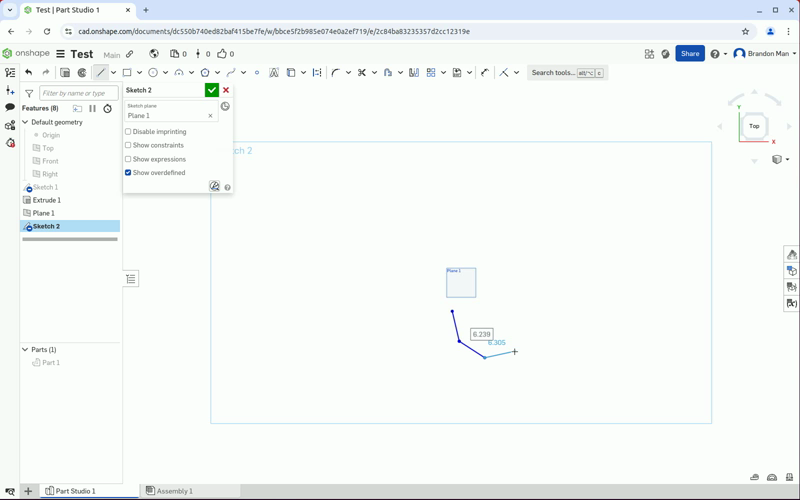
key_up(shift)
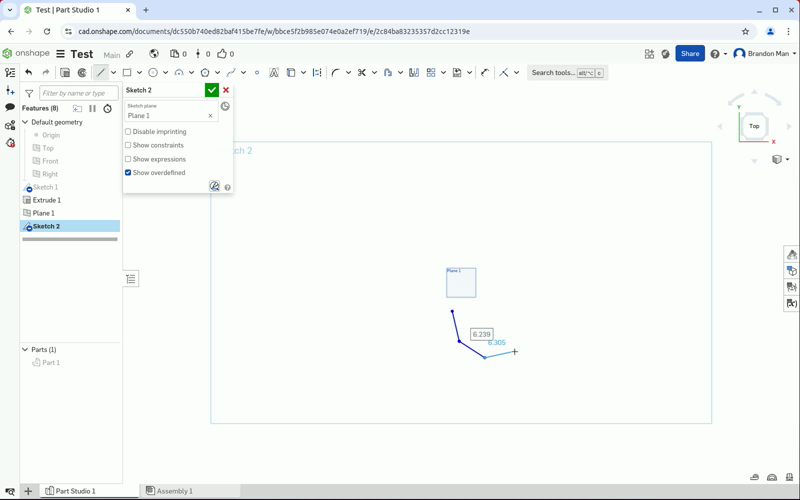
key_down(shift)
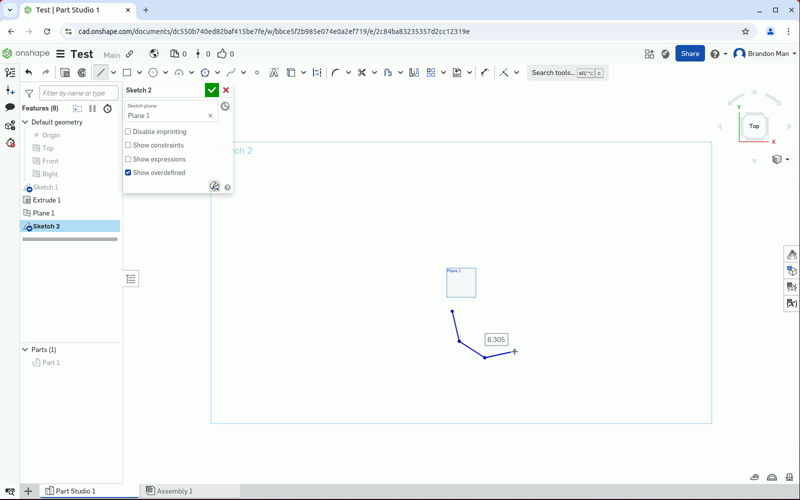
mouse_move(544, 351)
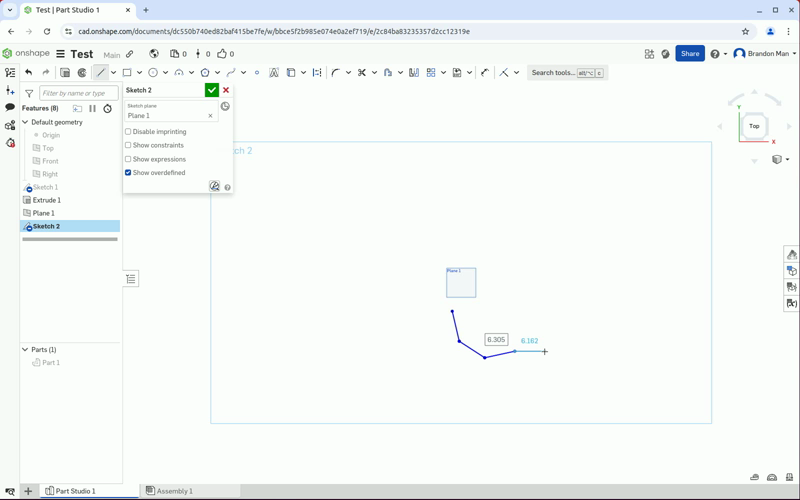
mouse_move(531, 325)
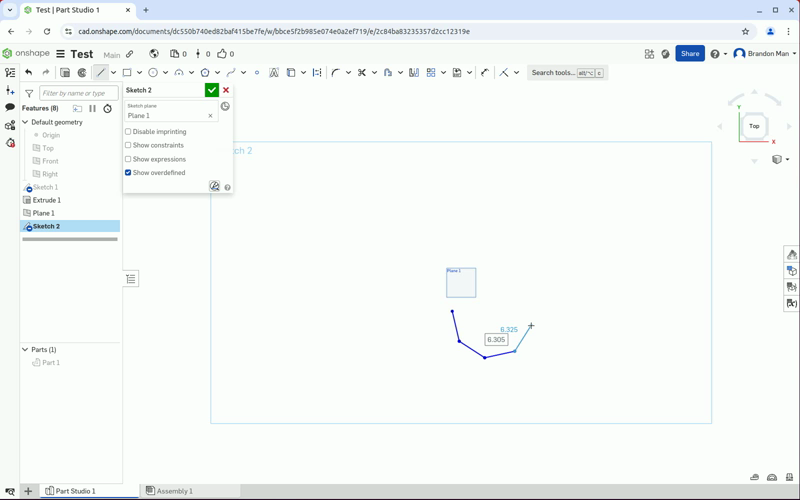
click(531, 325)
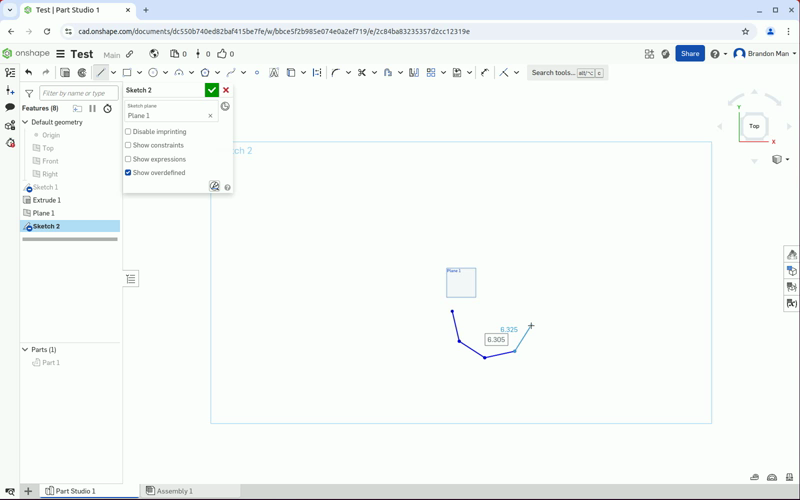
key_up(shift)
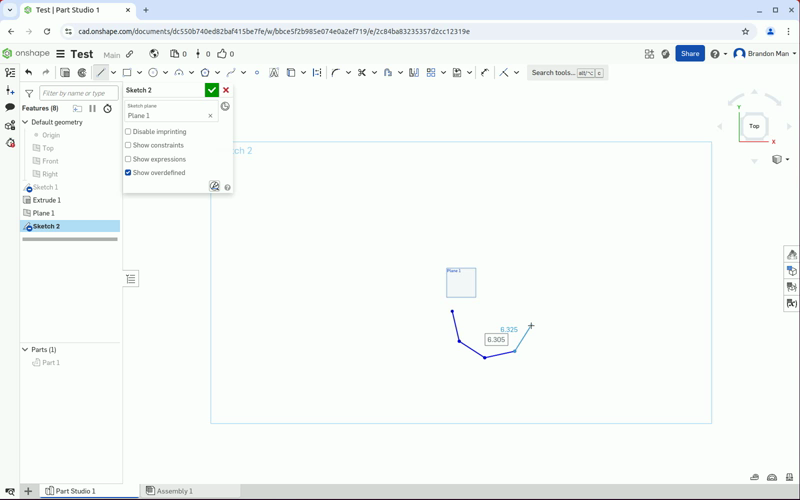
key_down(shift)
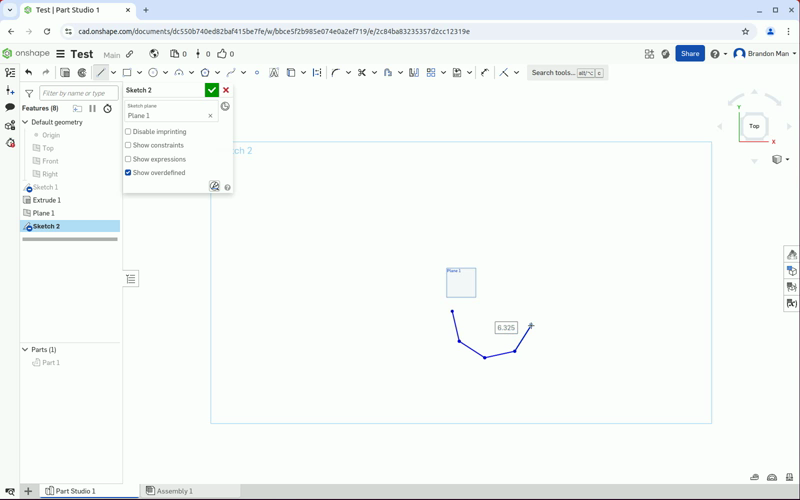
mouse_move(561, 325)
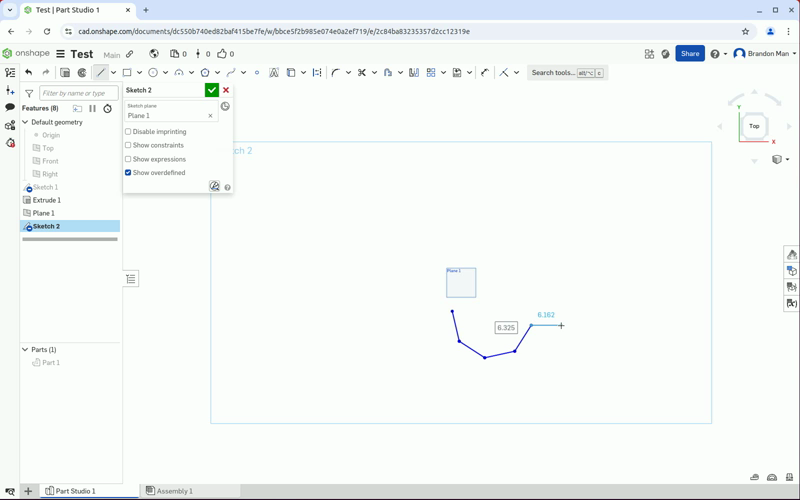
mouse_move(524, 295)
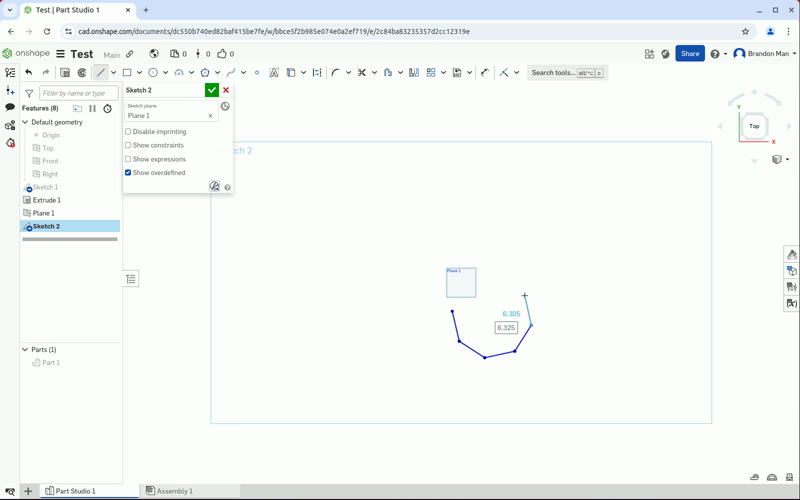
click(524, 295)
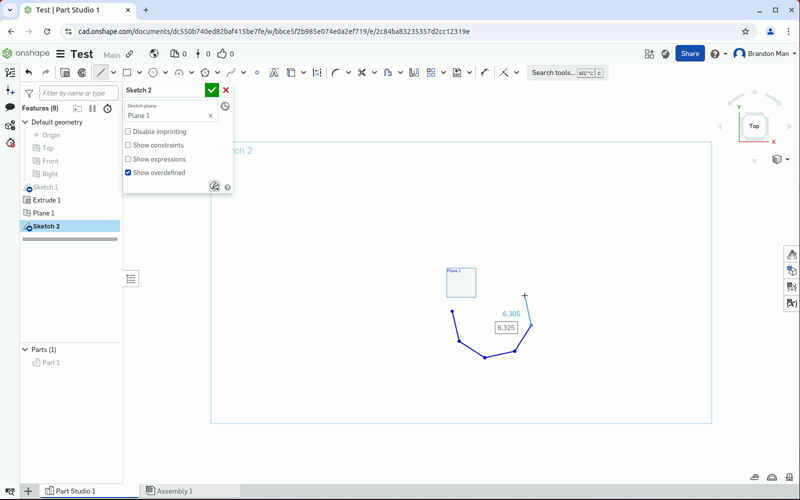
key_up(shift)
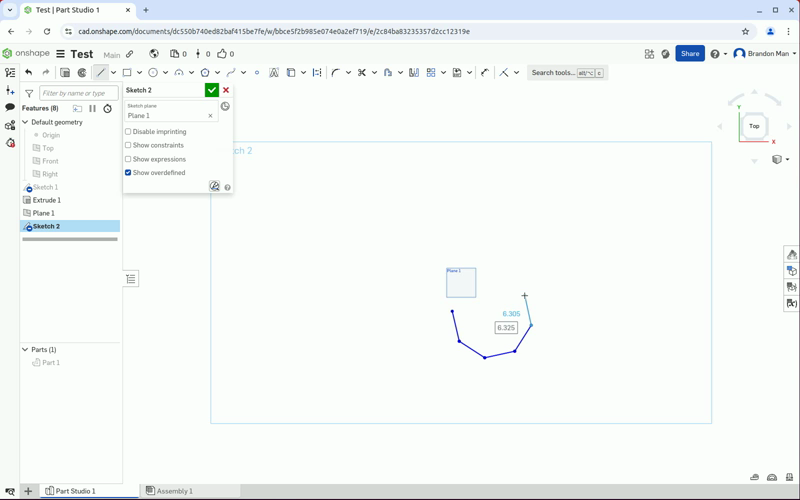
key_down(shift)
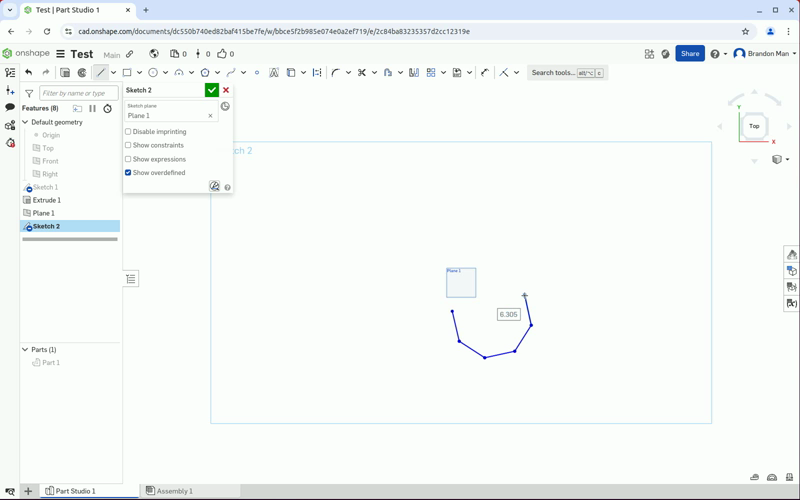
mouse_move(554, 295)
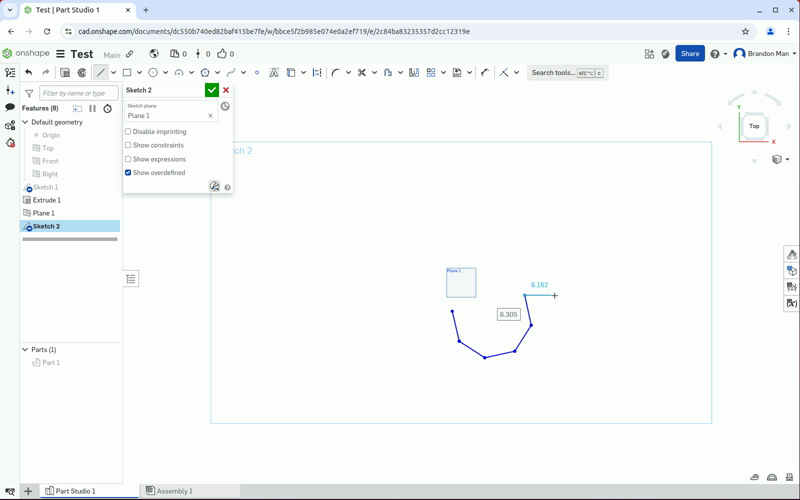
mouse_move(498, 278)
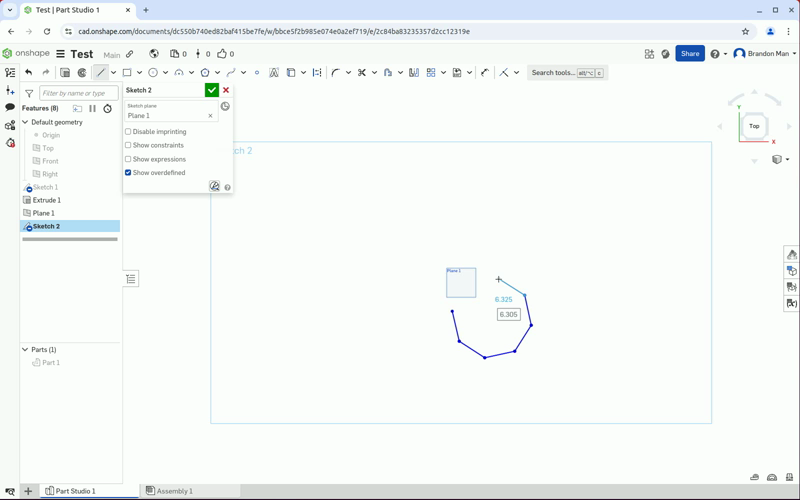
click(498, 278)
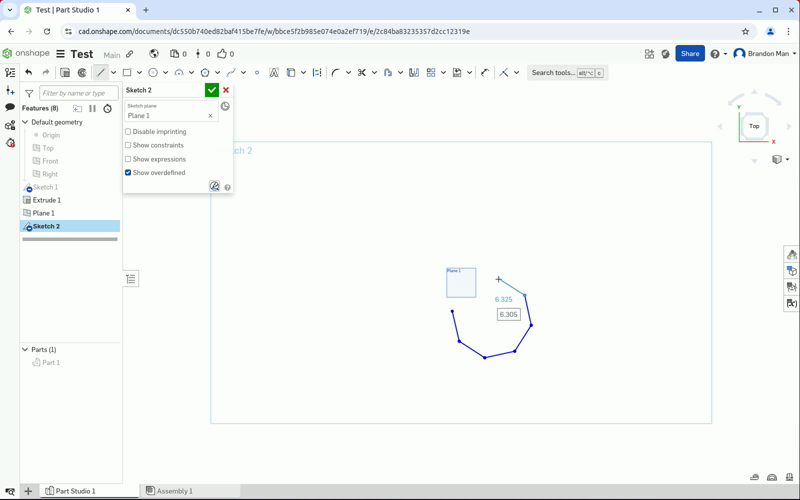
key_up(shift)
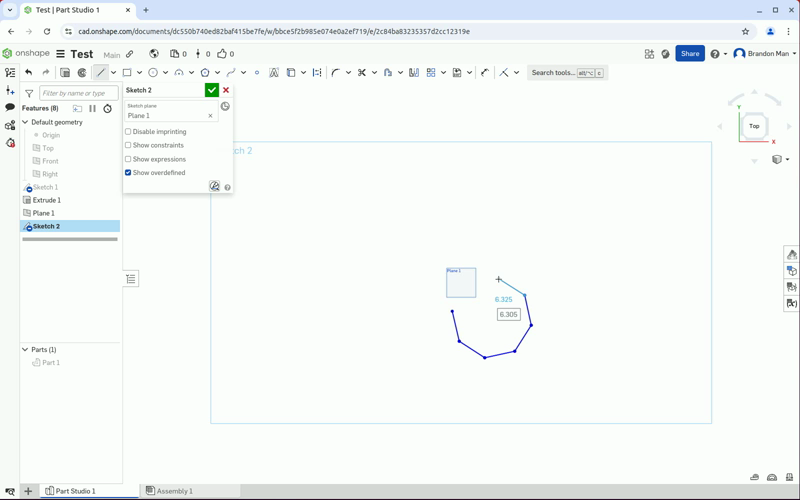
key_down(shift)
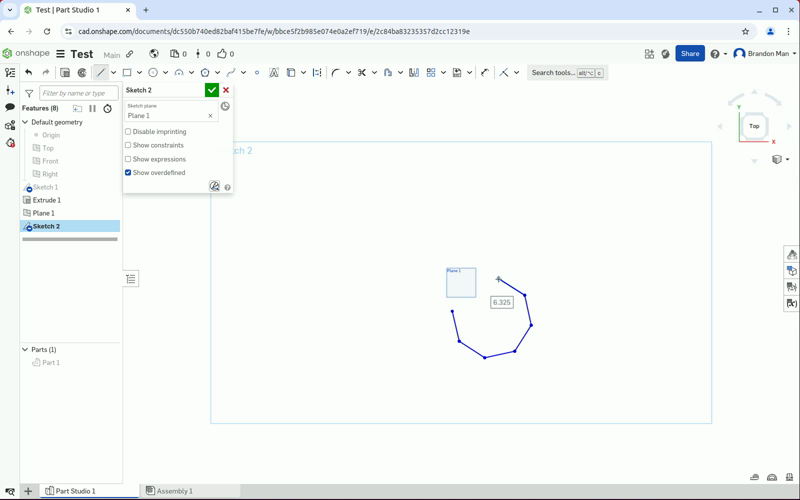
mouse_move(528, 278)
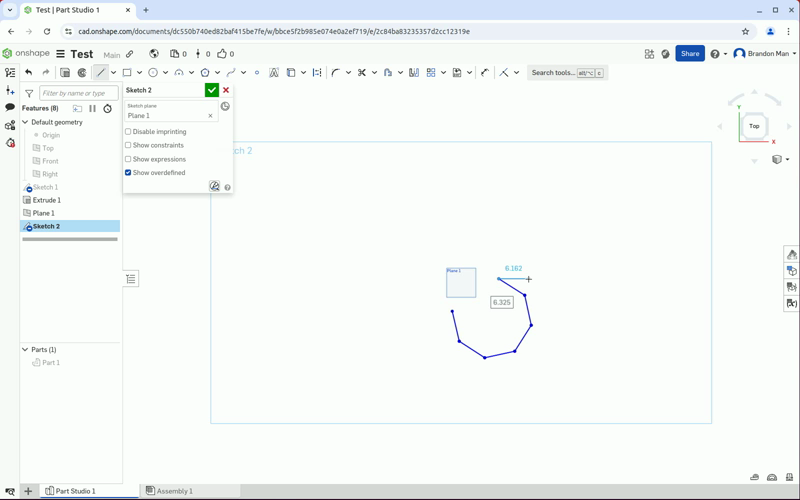
mouse_move(469, 285)
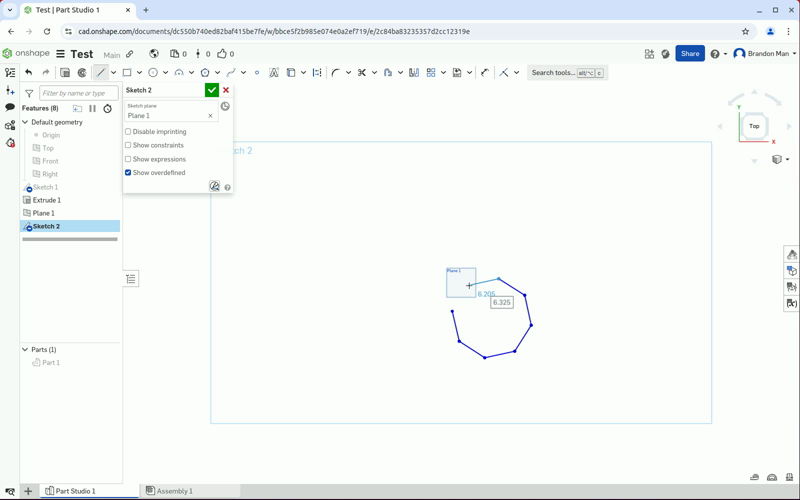
click(469, 285)
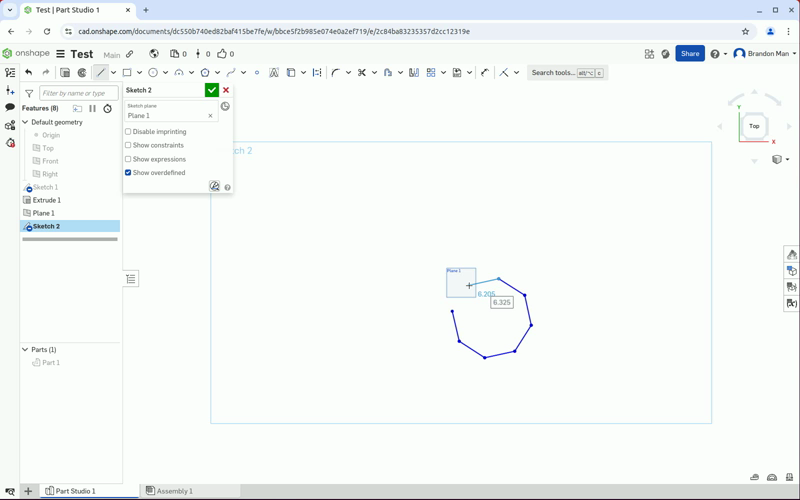
key_up(shift)
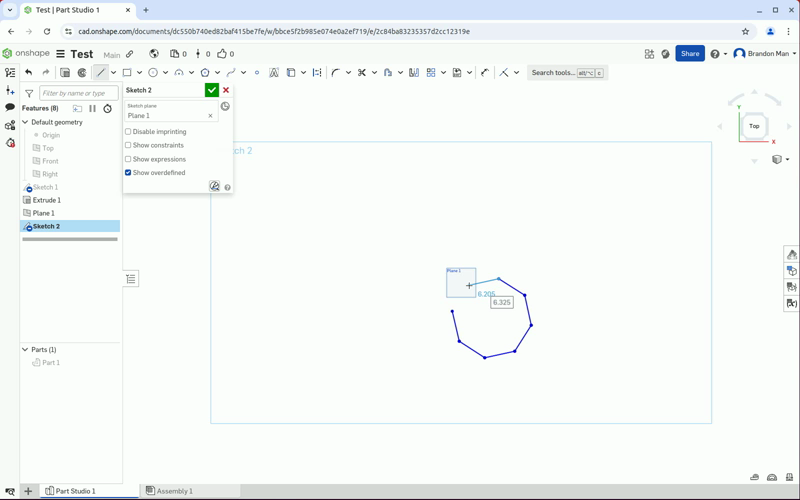
mouse_move(499, 285)
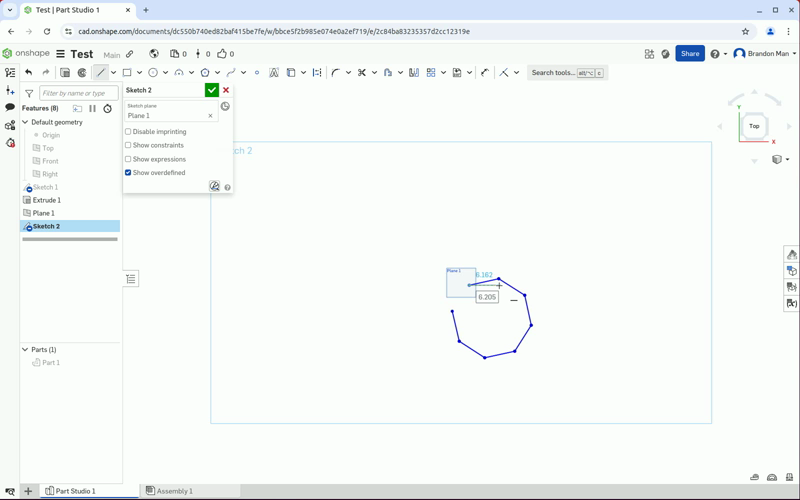
key_down(shift)
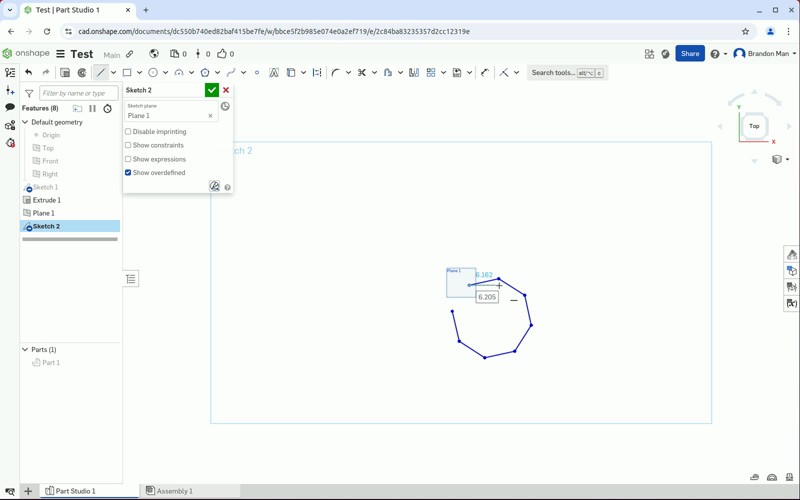
mouse_move(452, 311)
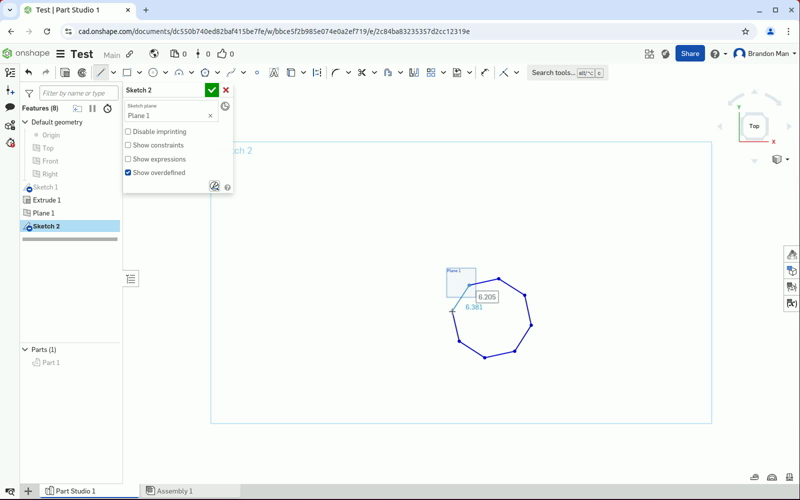
key_up(shift)
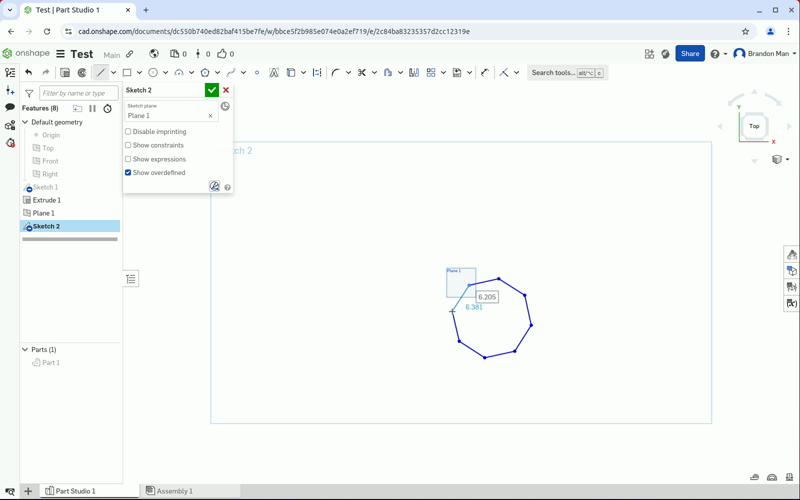
click(452, 311)
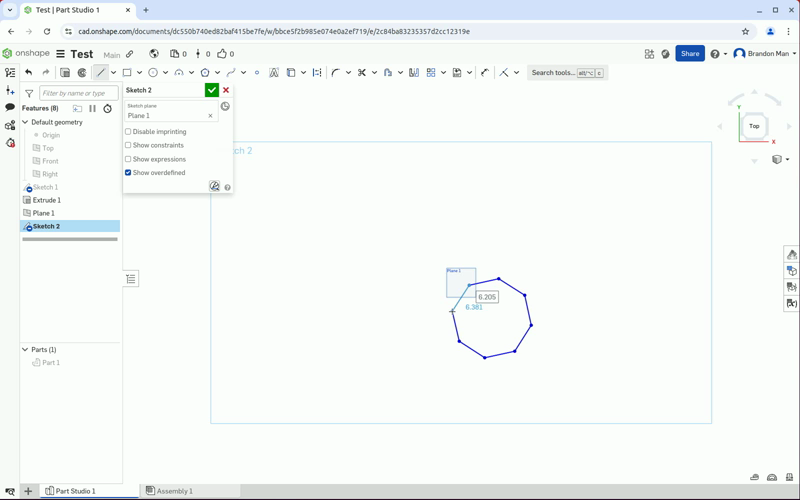
key(esc)
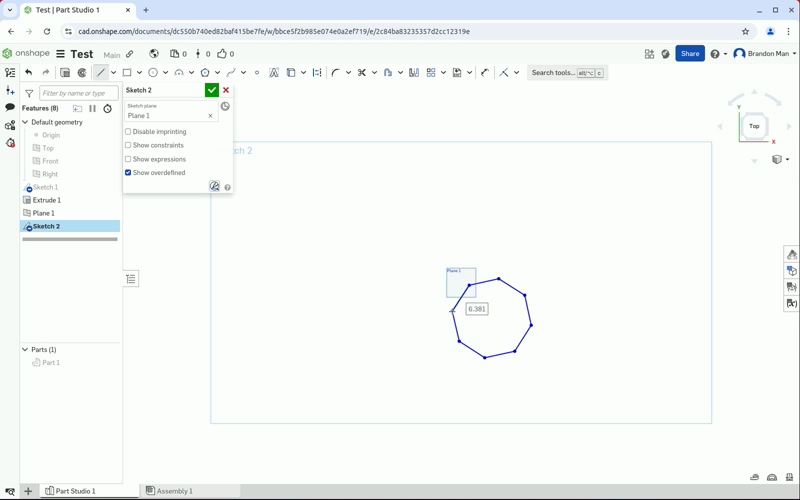
mouse_move(496, 331)
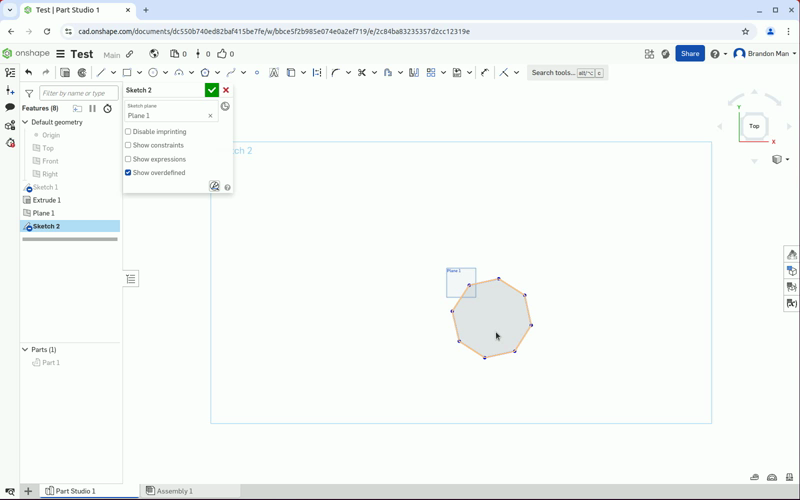
click(496, 331)
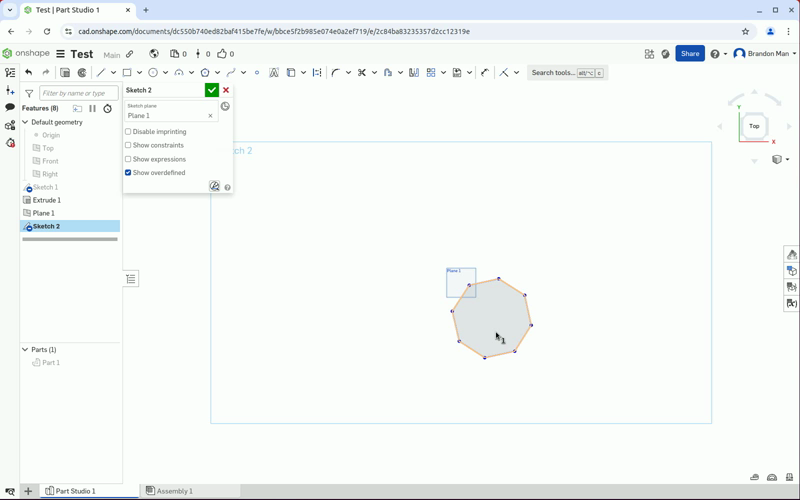
mouse_move(73, 352)
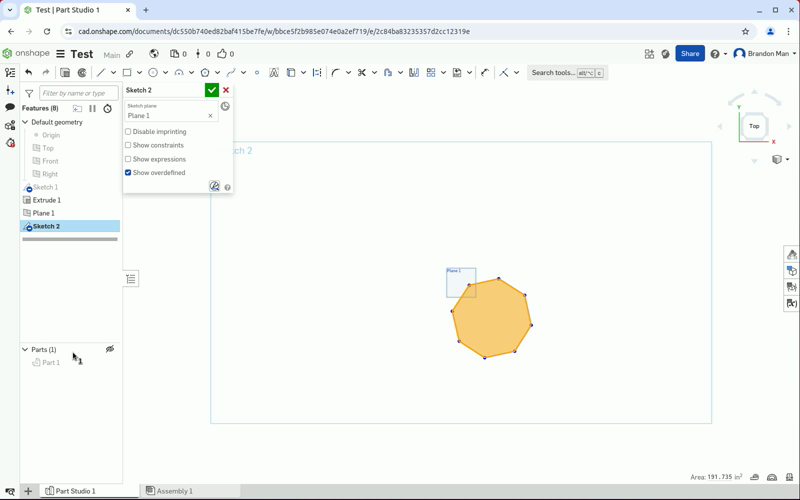
key(shift+y)
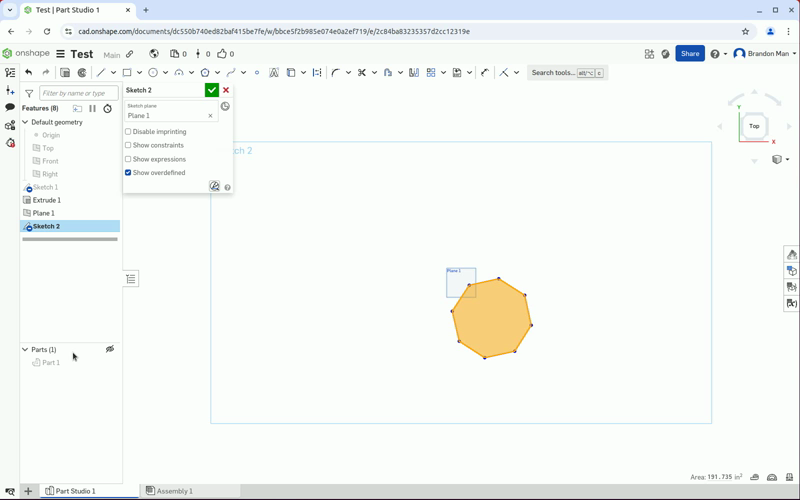
key(shift+e)
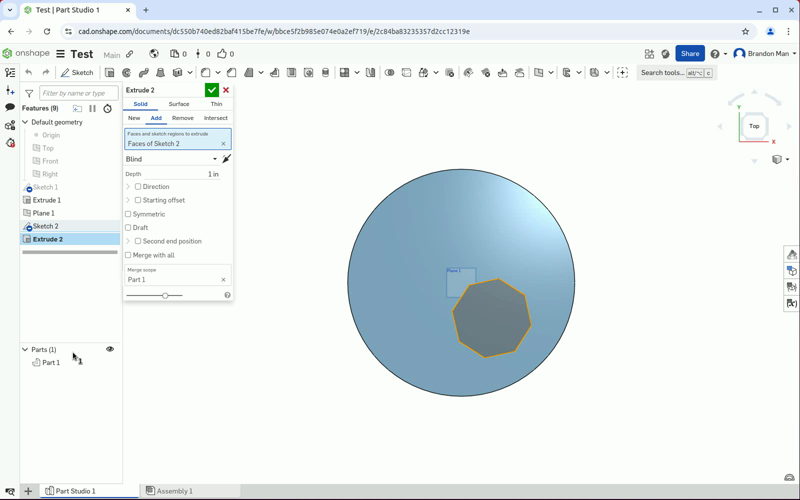
mouse_move(143, 106)
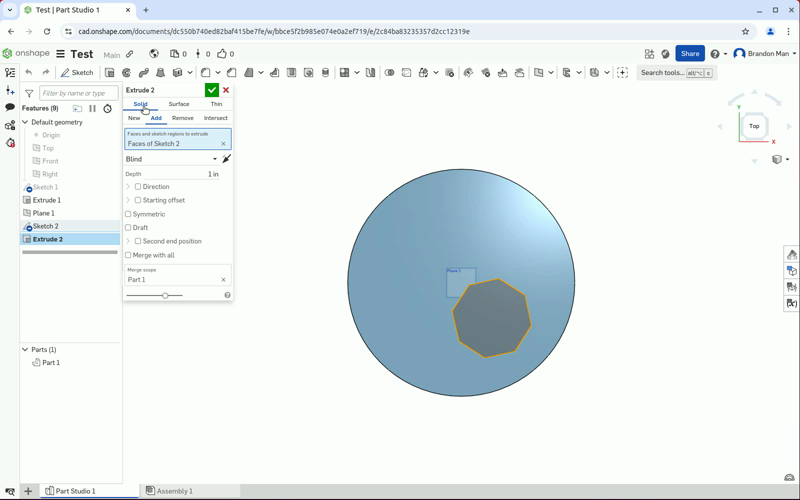
click(143, 106)
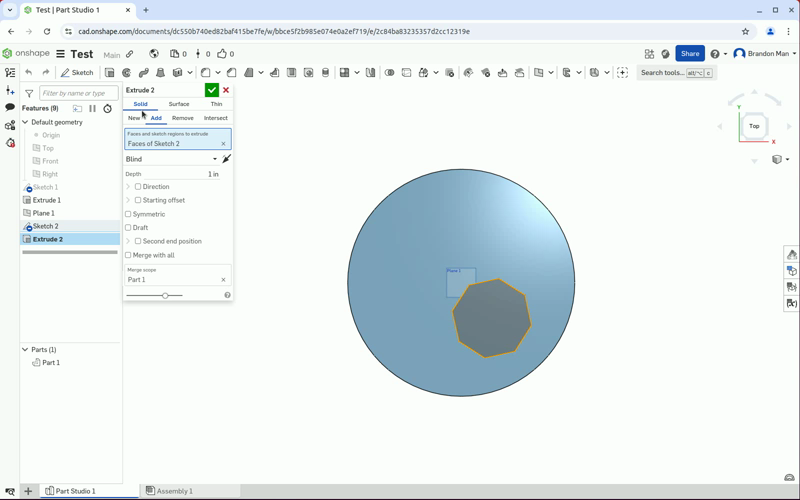
mouse_move(137, 120)
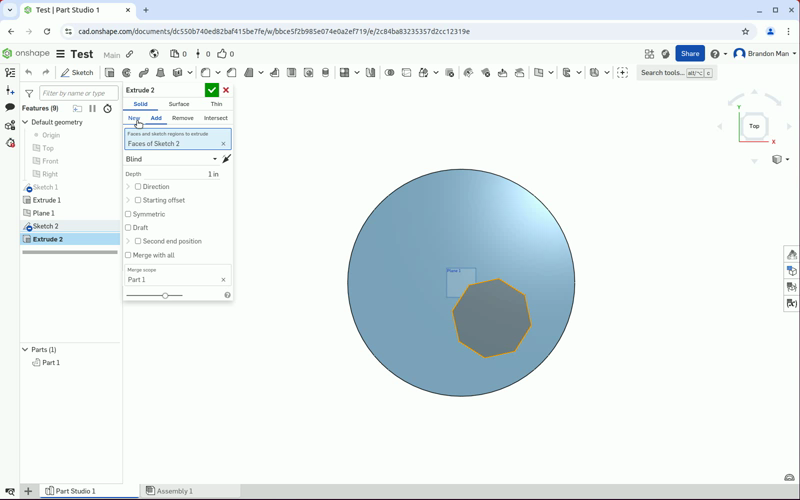
click(137, 120)
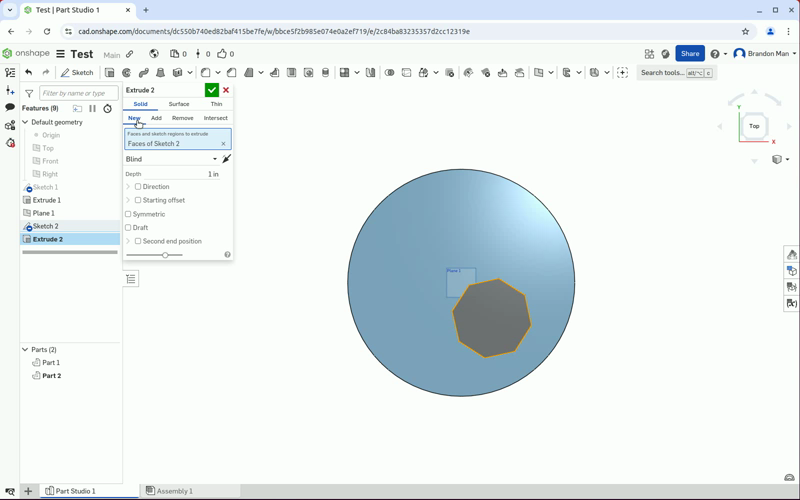
key(tab, 4)
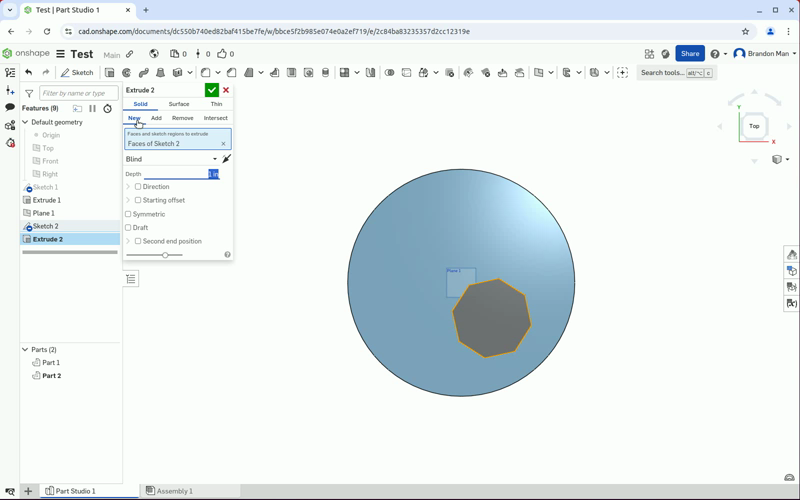
text(11.554)
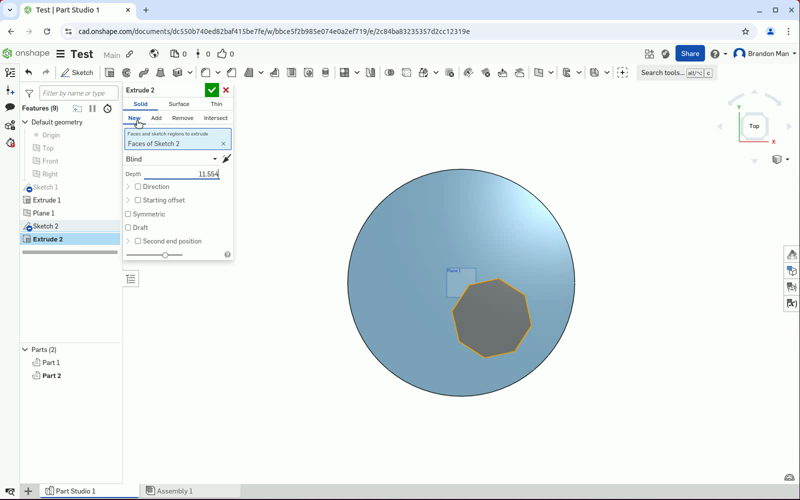
key(enter)
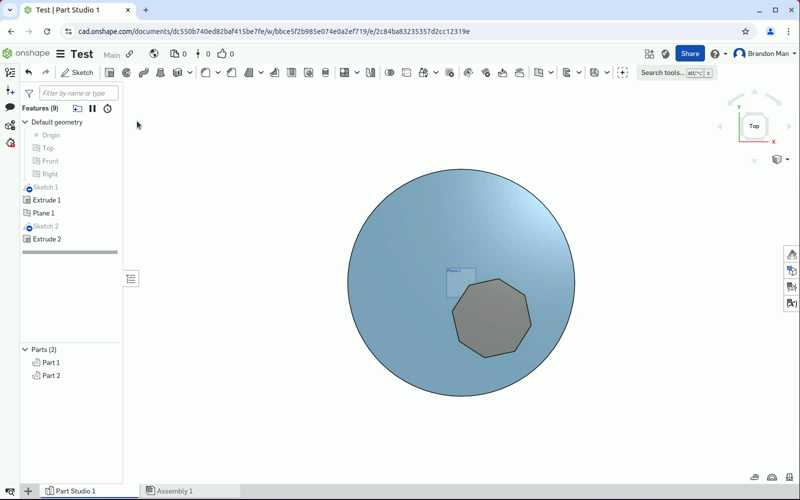
key(shift+h)
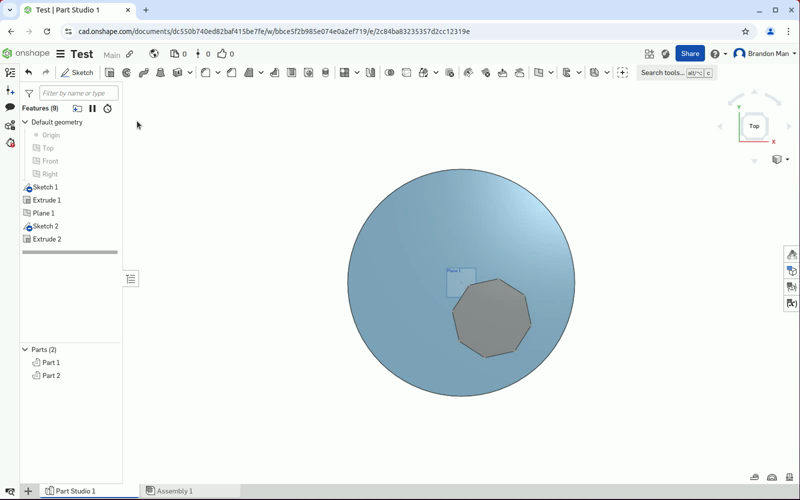
key(shift+h)
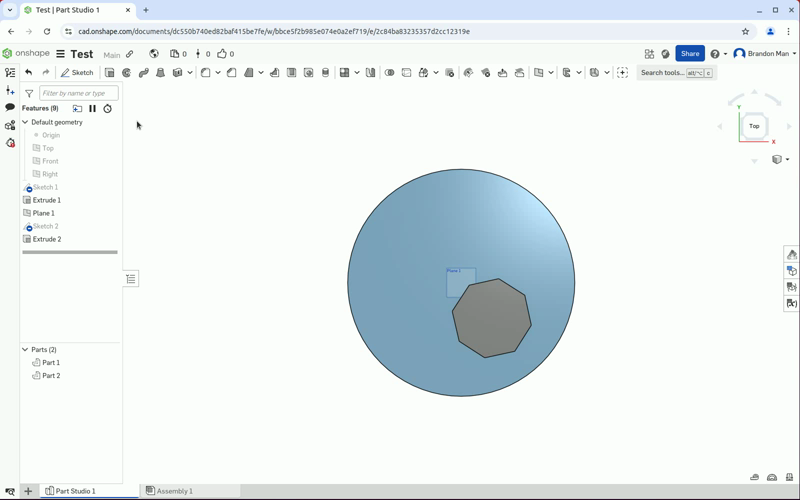
mouse_move(73, 189)
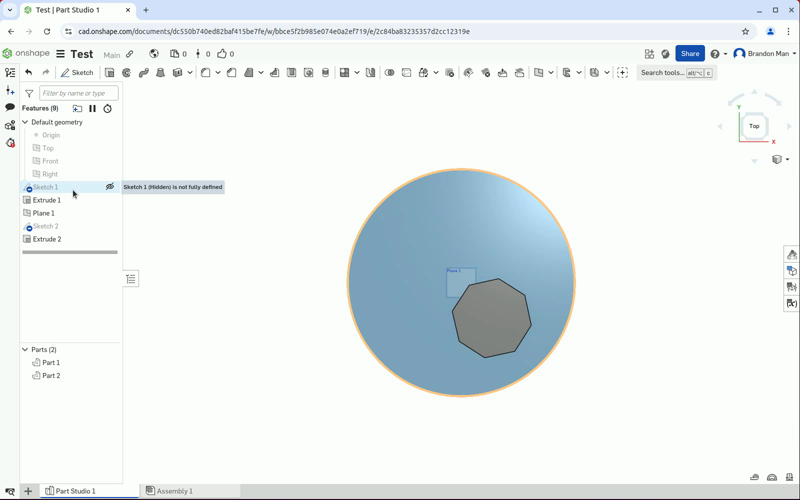
click(73, 189)
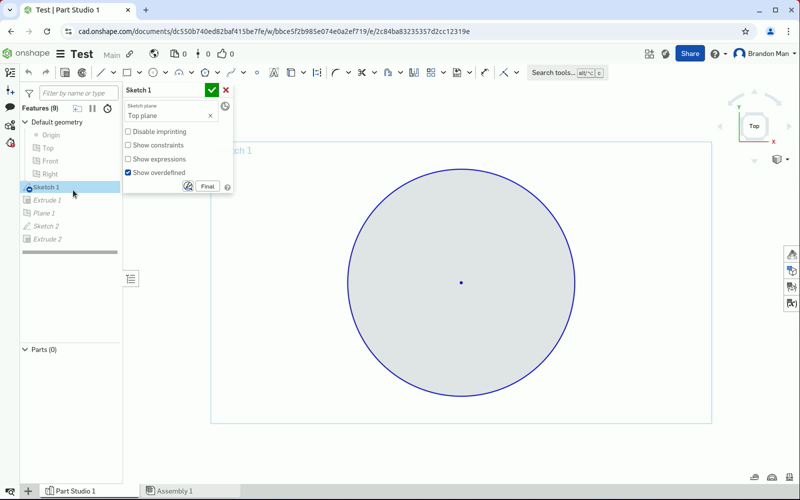
mouse_move(229, 92)
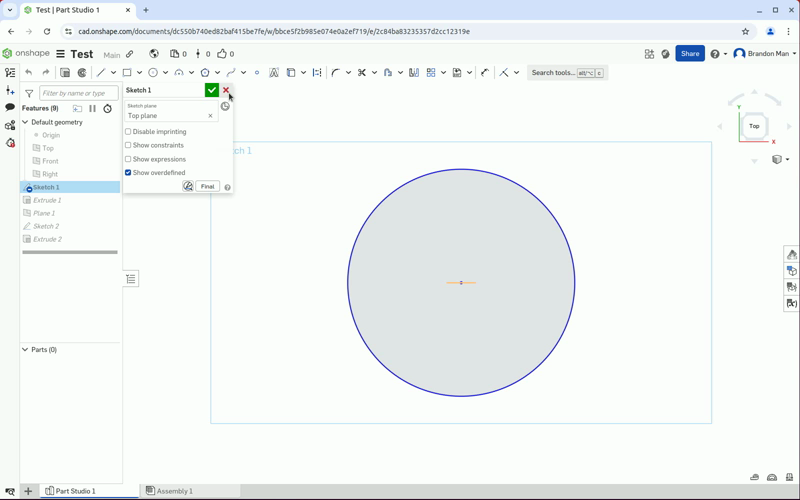
click(229, 92)
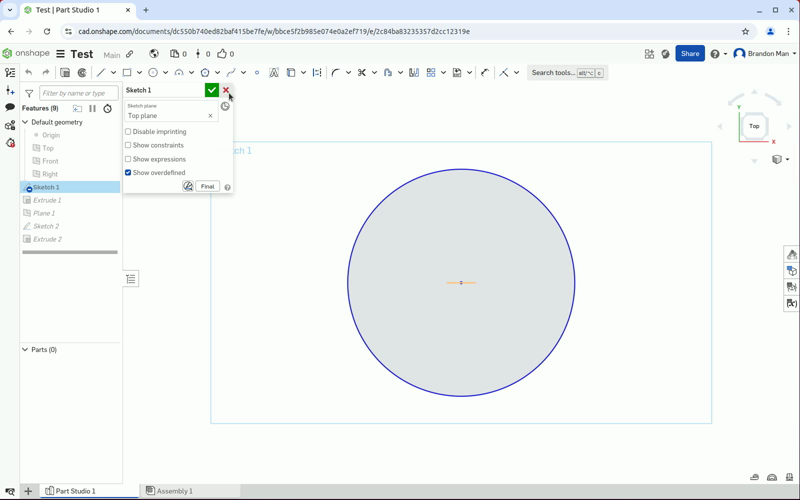
key(shift+s)
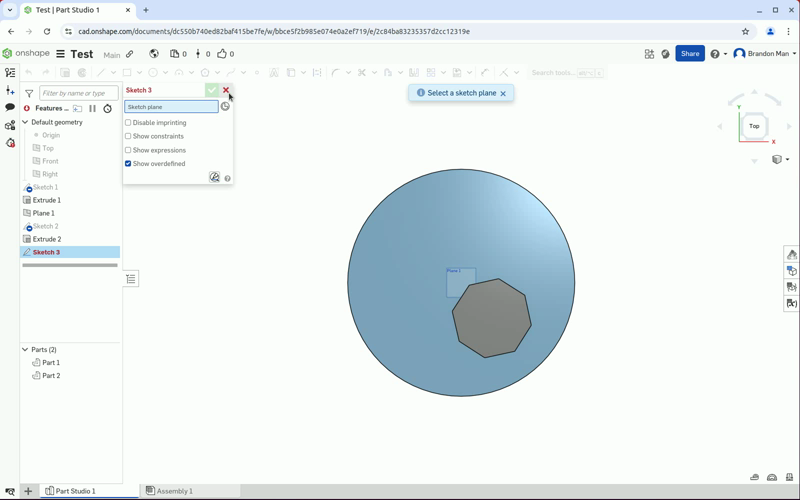
mouse_move(73, 215)
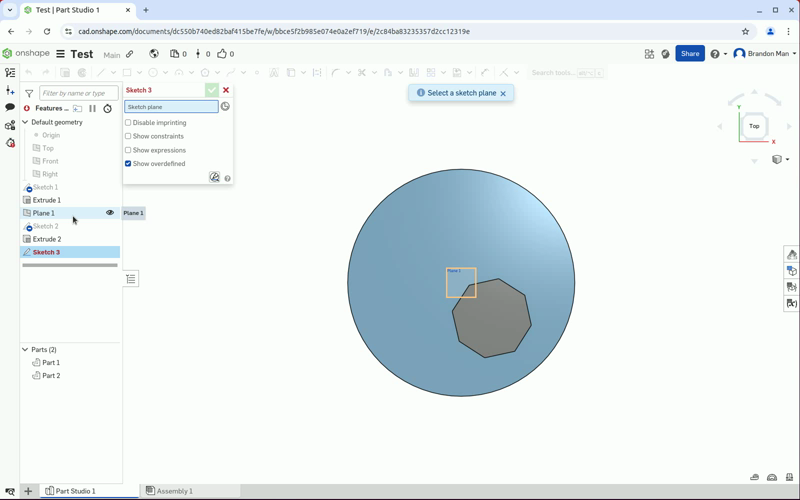
click(73, 215)
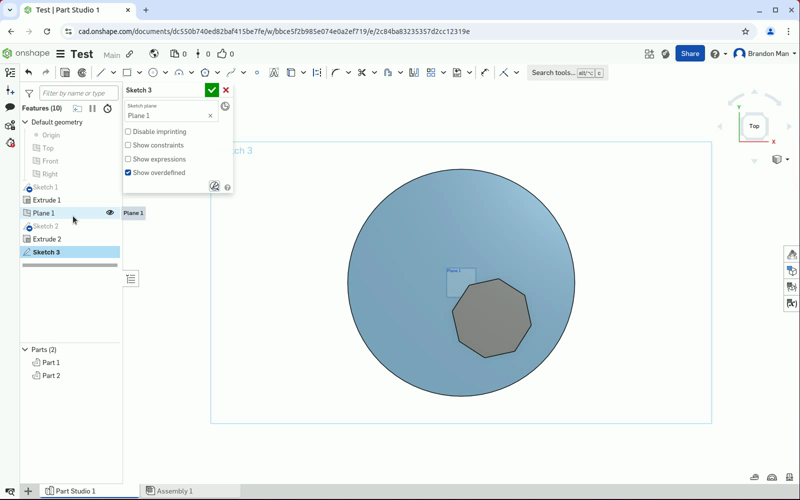
mouse_move(73, 352)
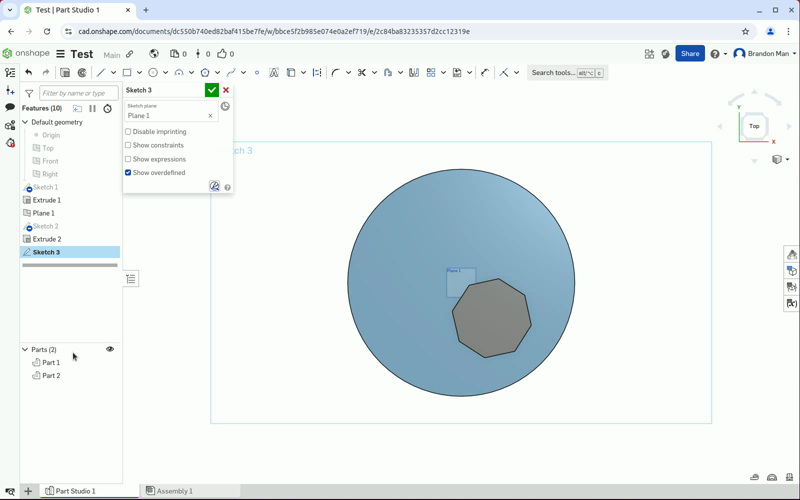
key(y)
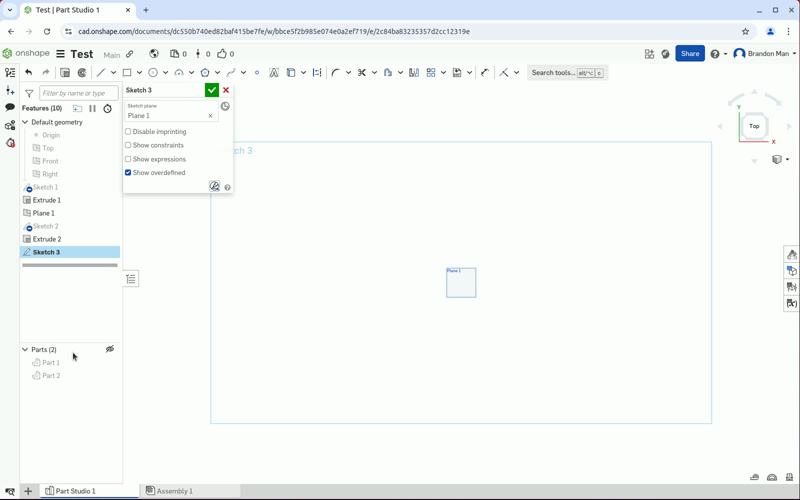
key(l)
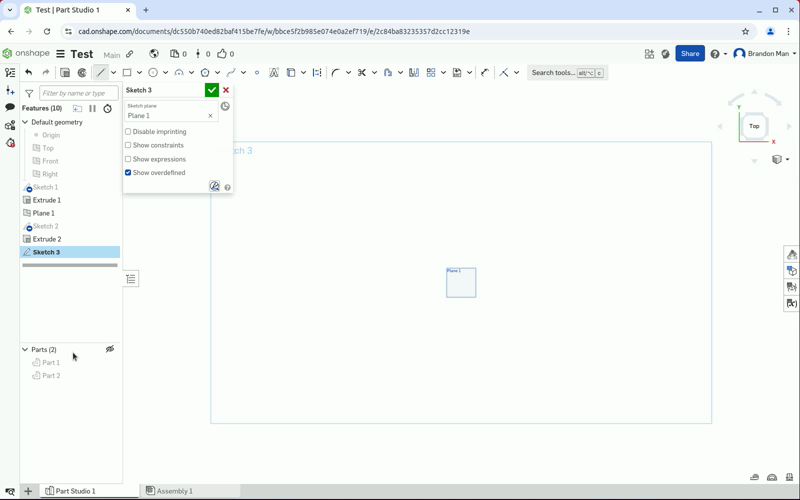
key_down(shift)
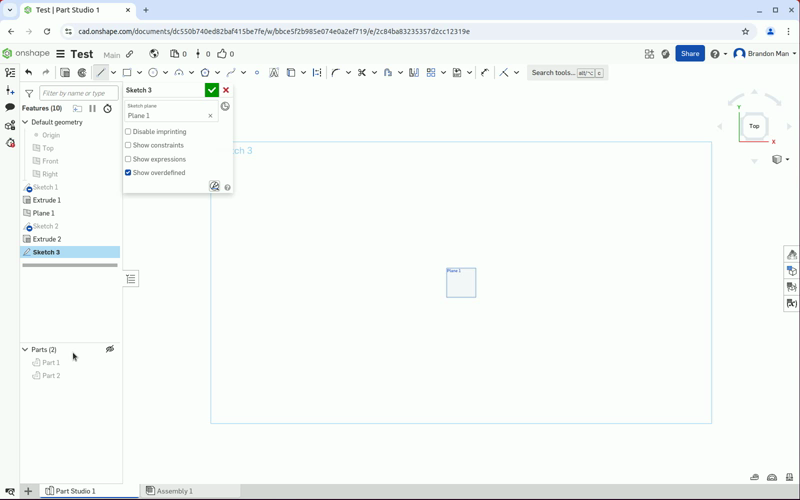
mouse_move(411, 257)
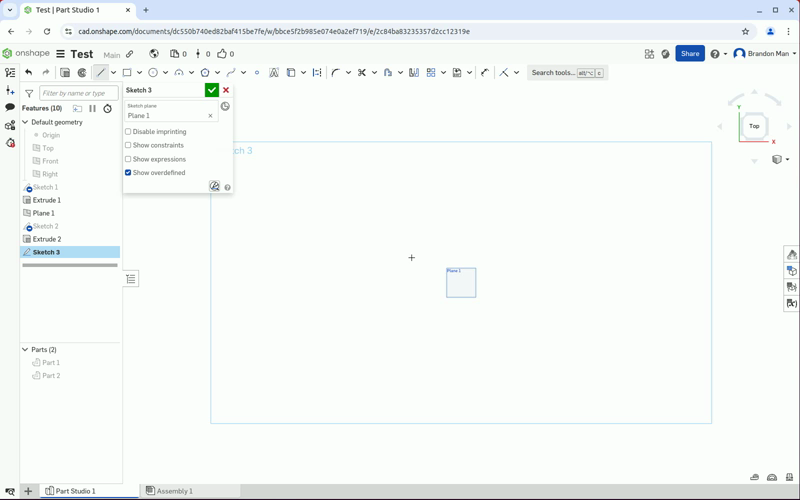
click(411, 257)
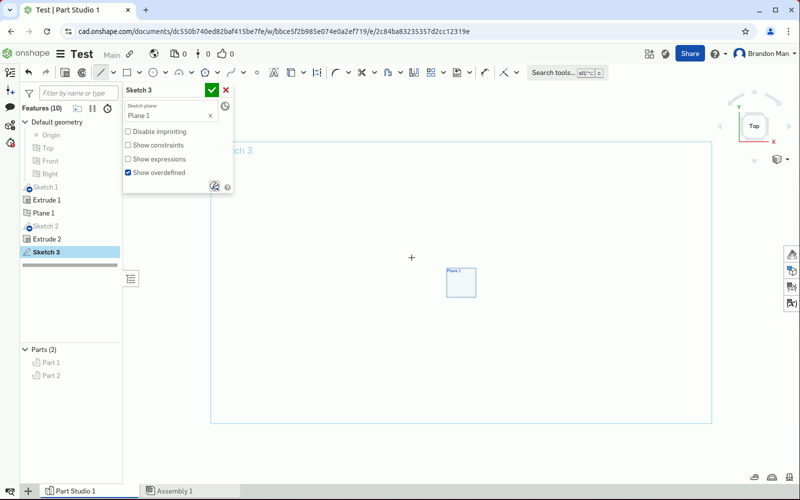
key_up(shift)
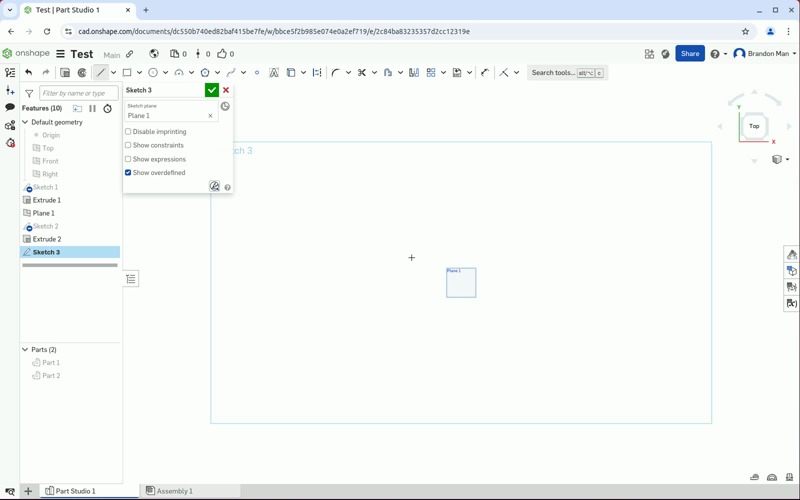
key_down(shift)
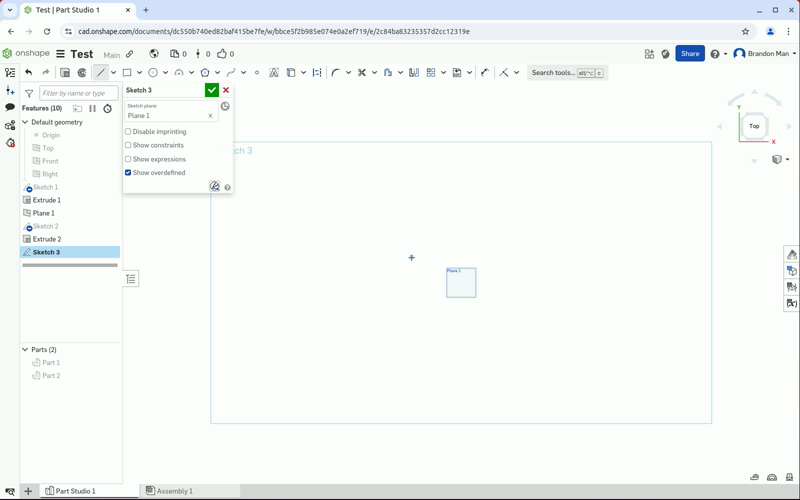
mouse_move(441, 257)
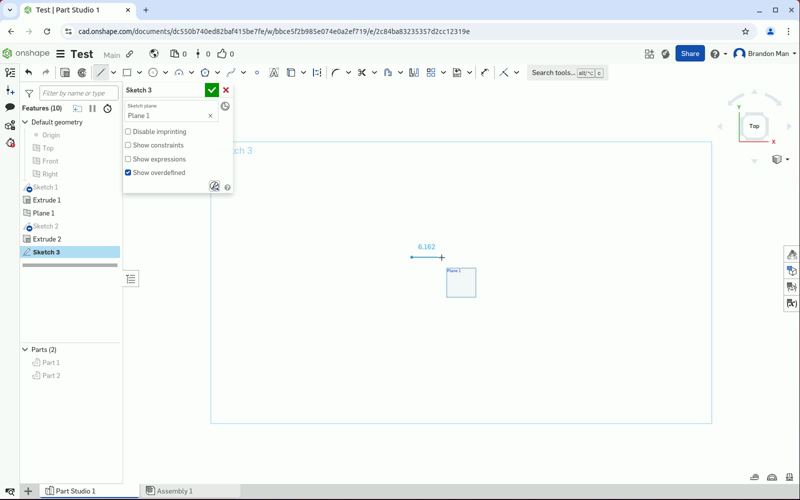
mouse_move(429, 274)
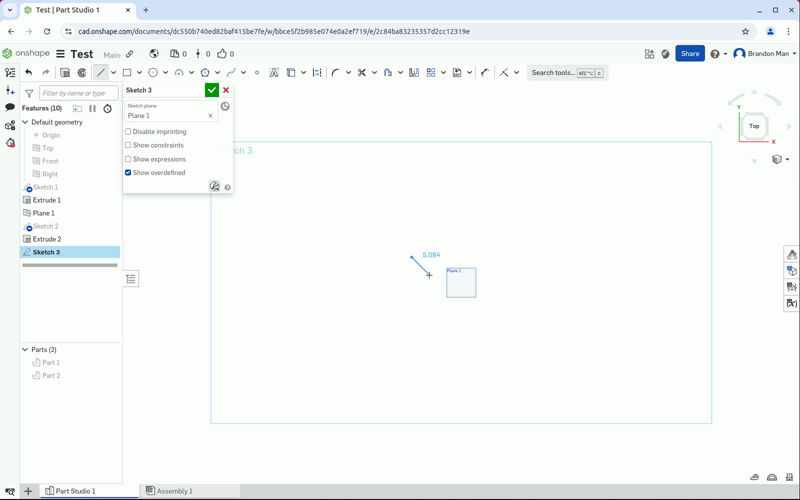
click(429, 274)
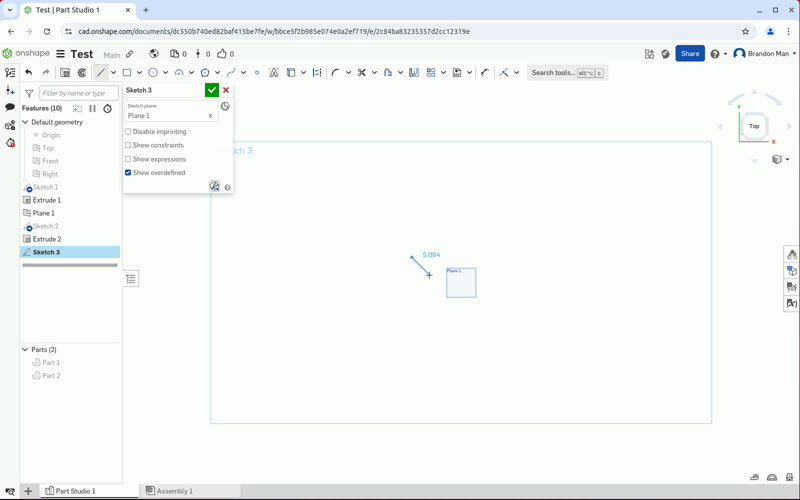
key_up(shift)
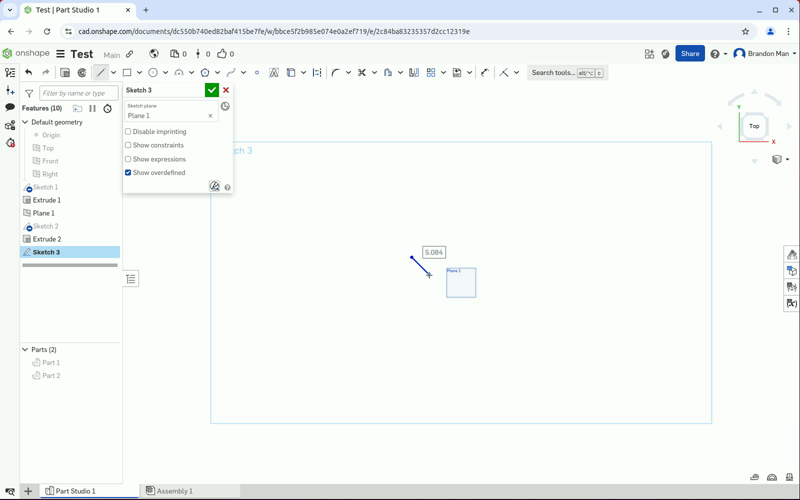
key_down(shift)
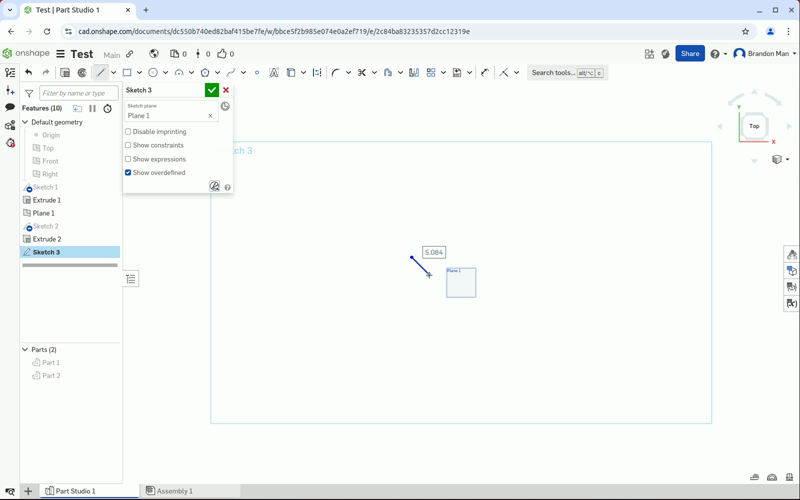
mouse_move(459, 274)
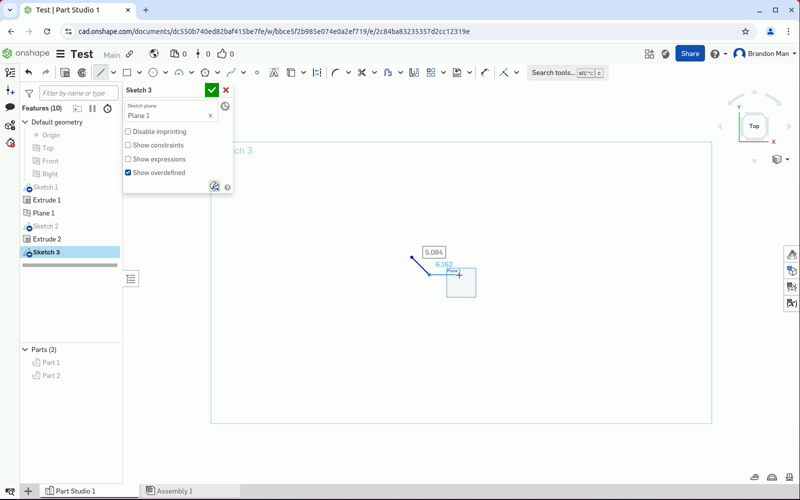
mouse_move(454, 274)
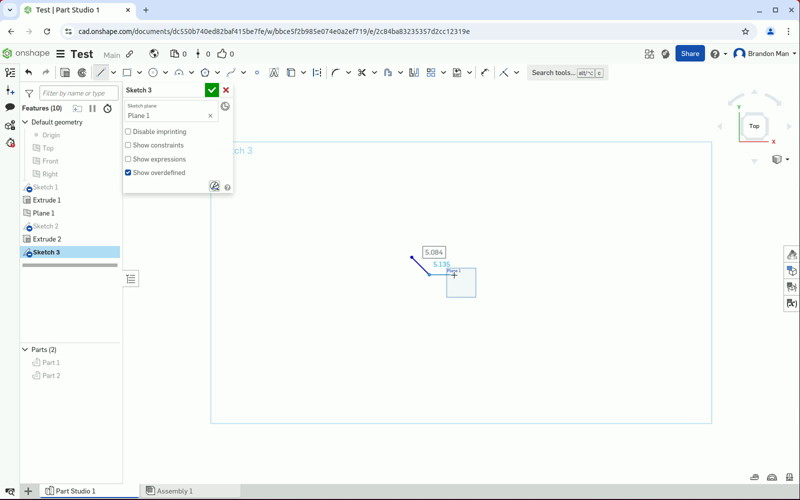
click(454, 274)
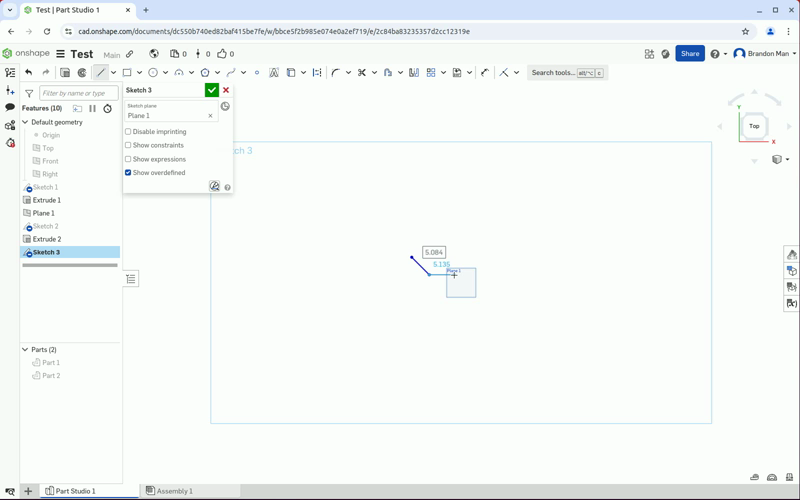
key_up(shift)
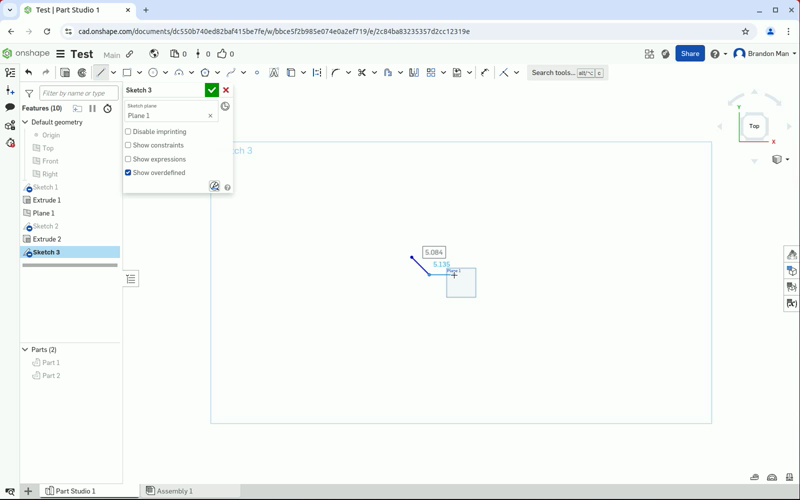
key_down(shift)
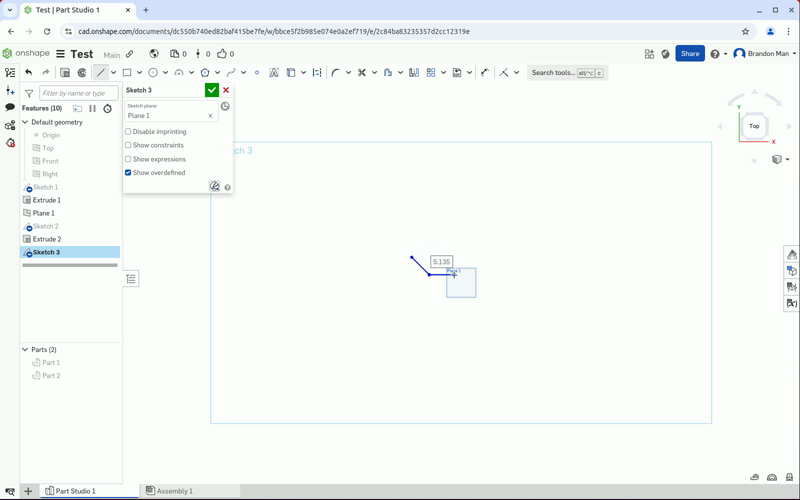
mouse_move(484, 274)
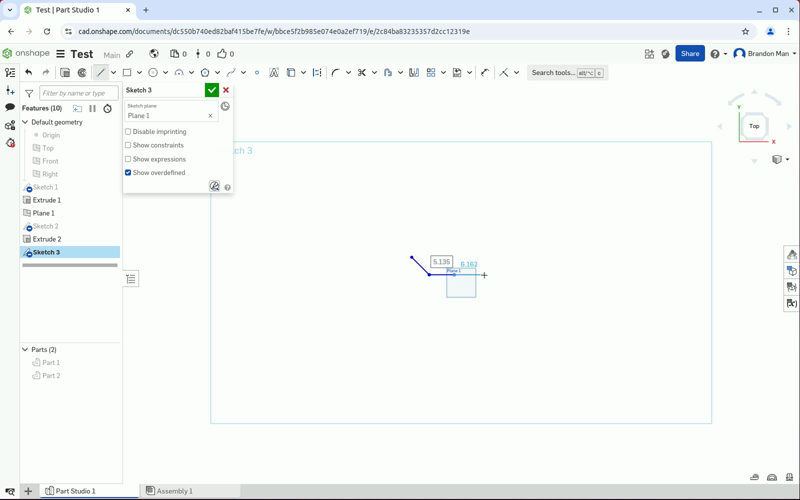
mouse_move(471, 257)
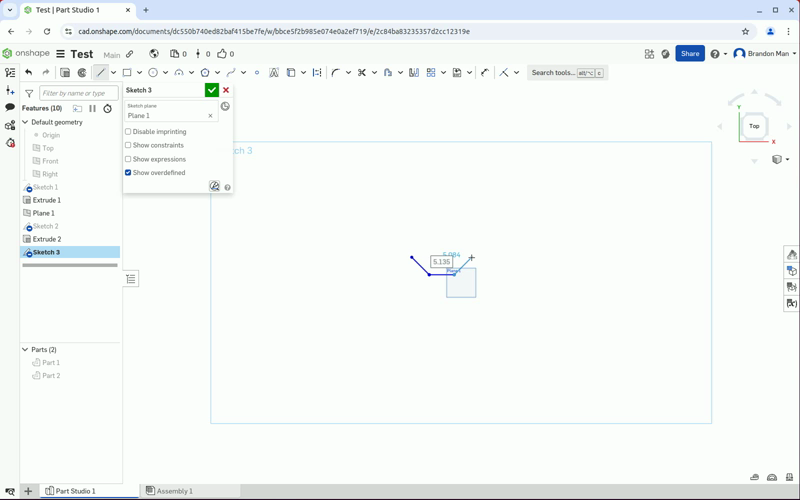
click(471, 257)
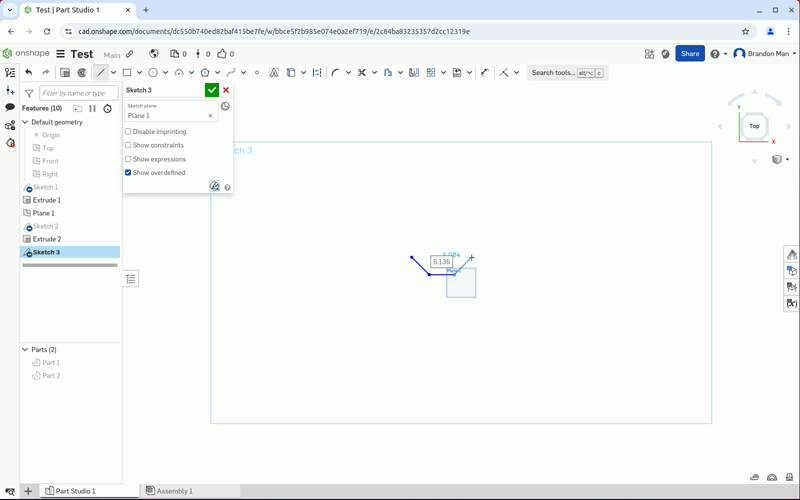
key_up(shift)
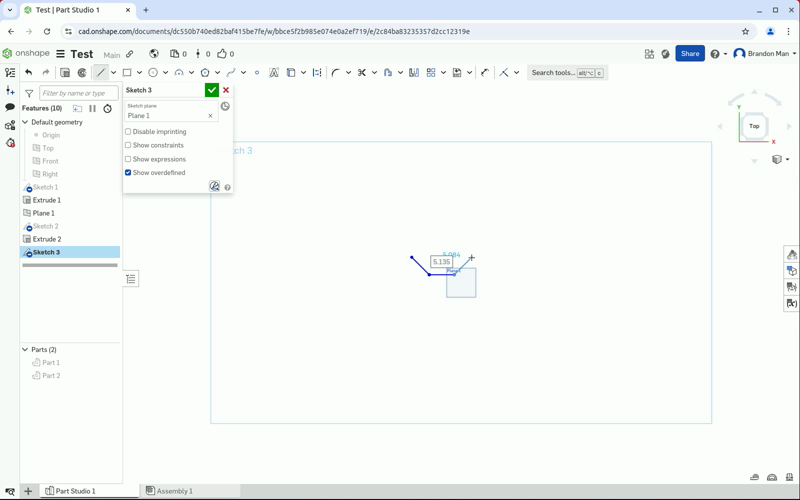
key_down(shift)
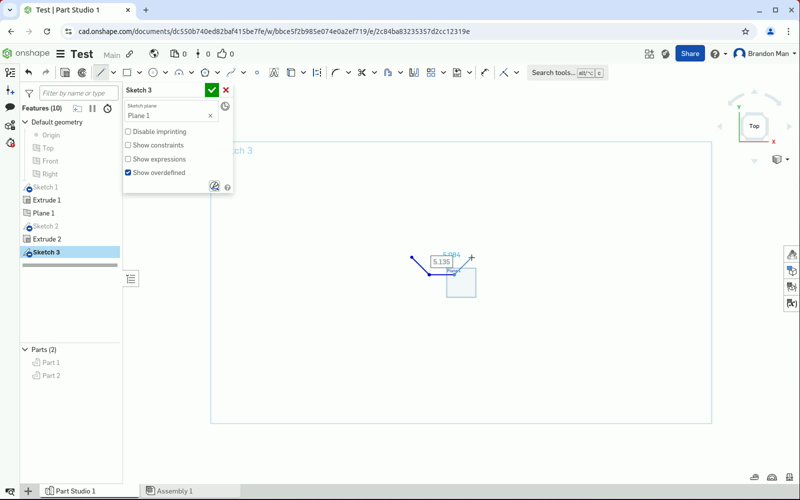
mouse_move(501, 257)
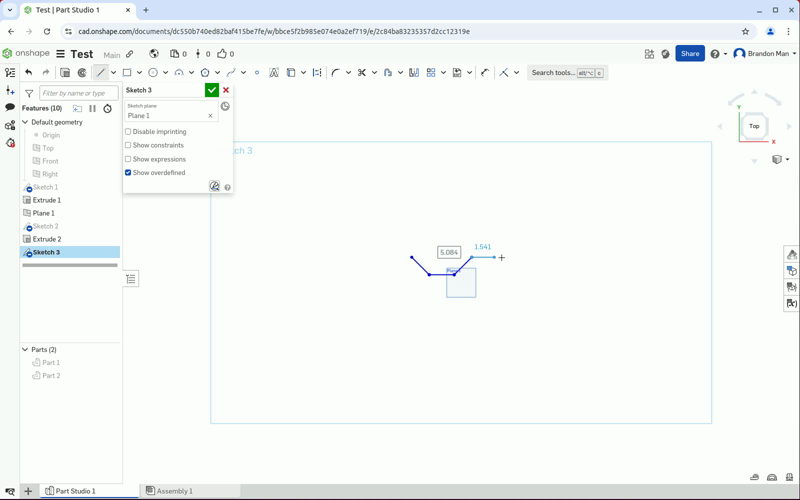
mouse_move(471, 232)
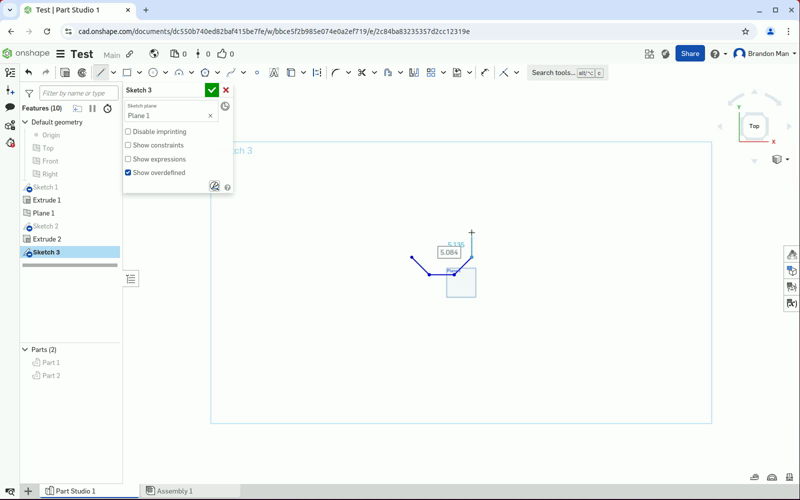
click(471, 232)
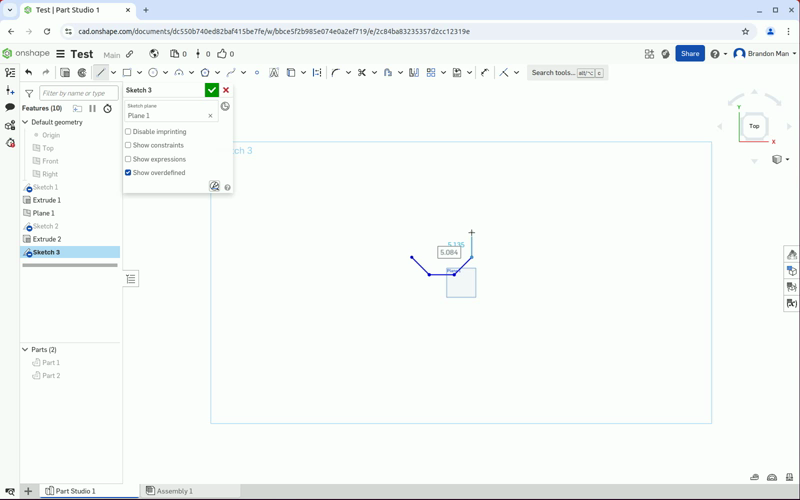
key_up(shift)
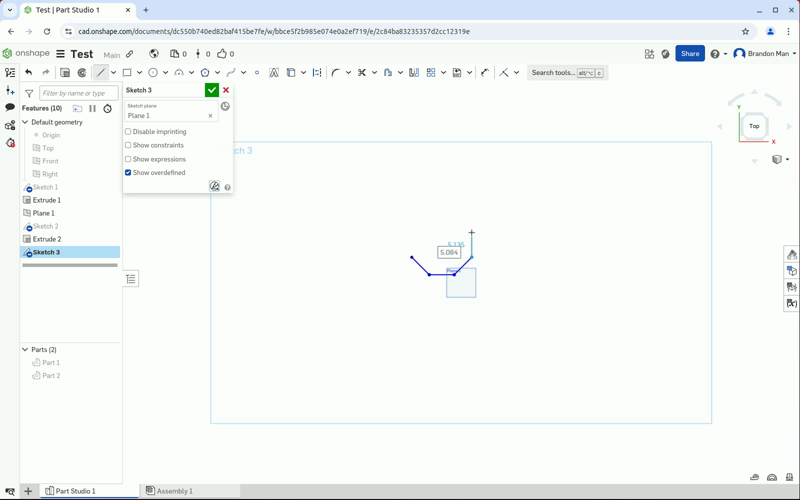
key_down(shift)
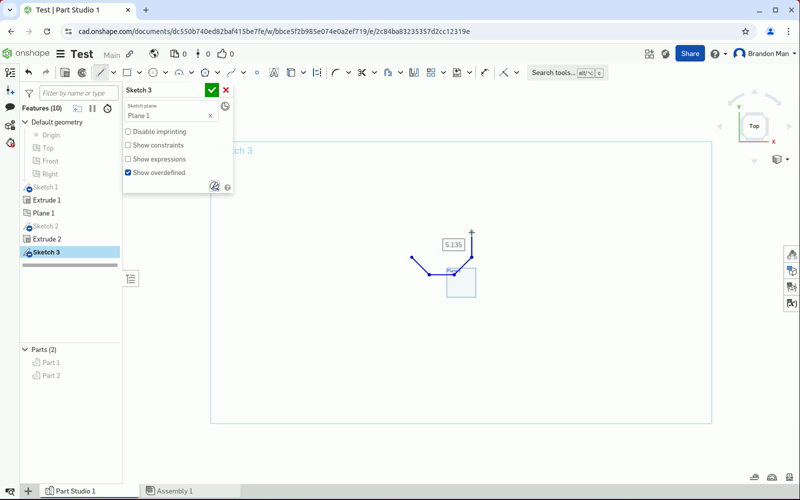
mouse_move(501, 232)
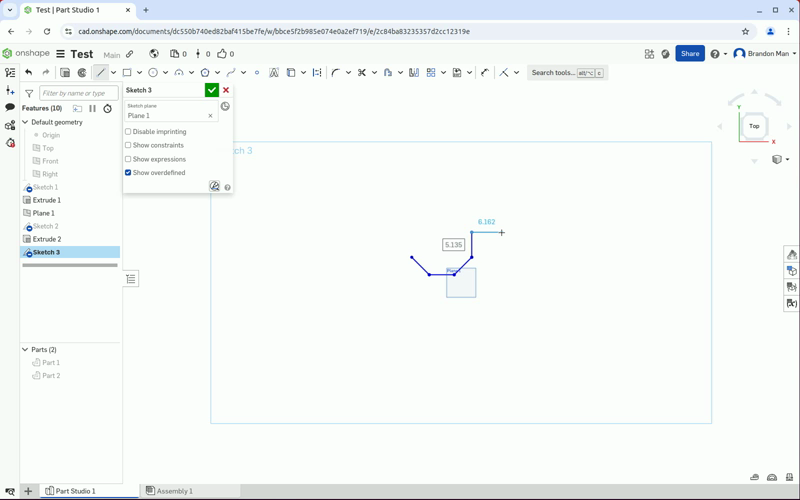
mouse_move(454, 214)
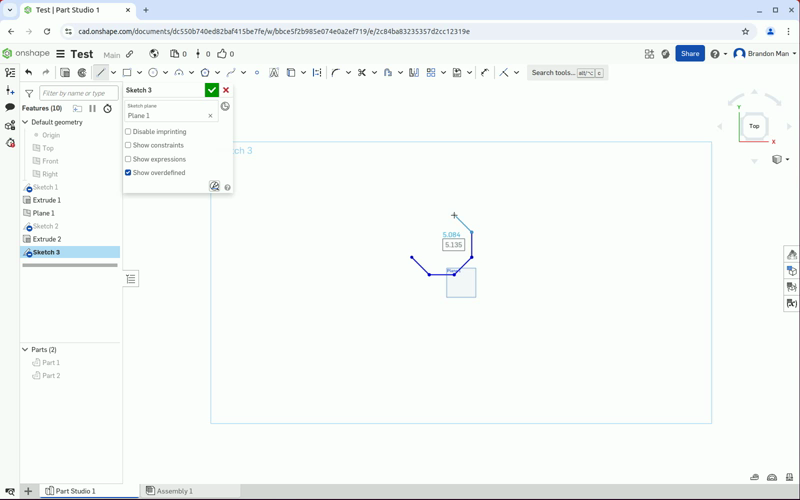
click(454, 214)
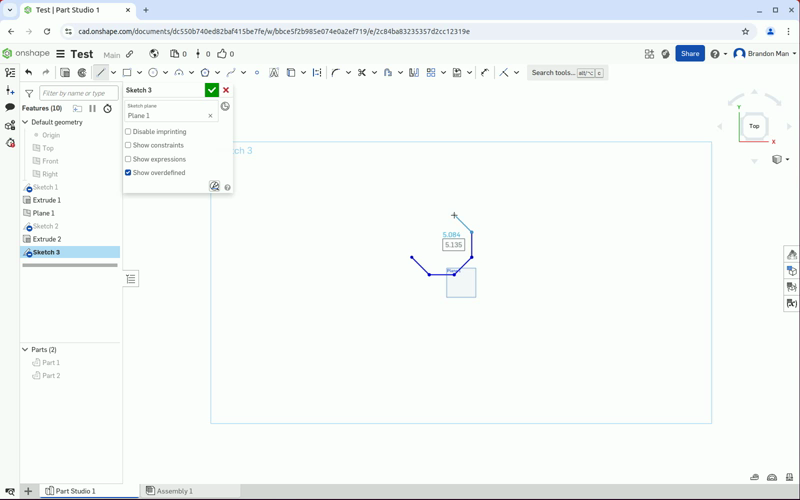
key_up(shift)
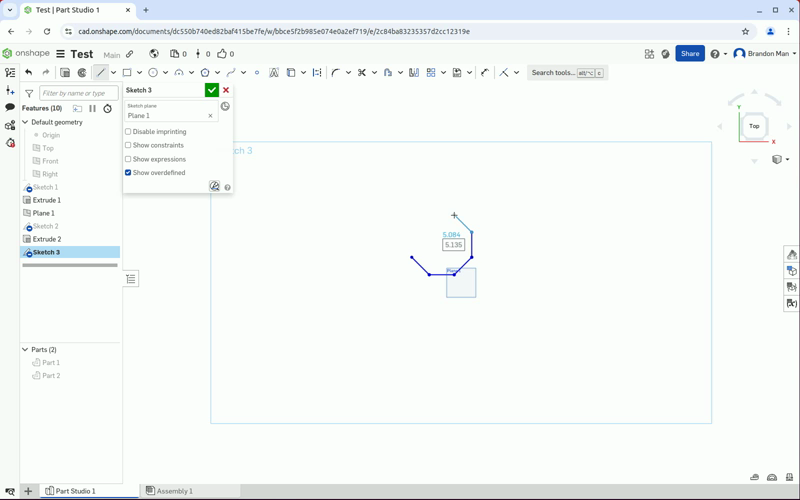
key_down(shift)
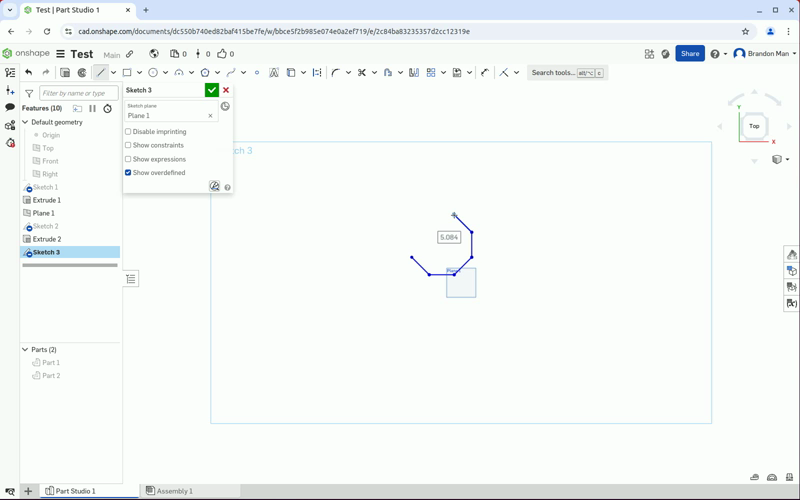
mouse_move(484, 214)
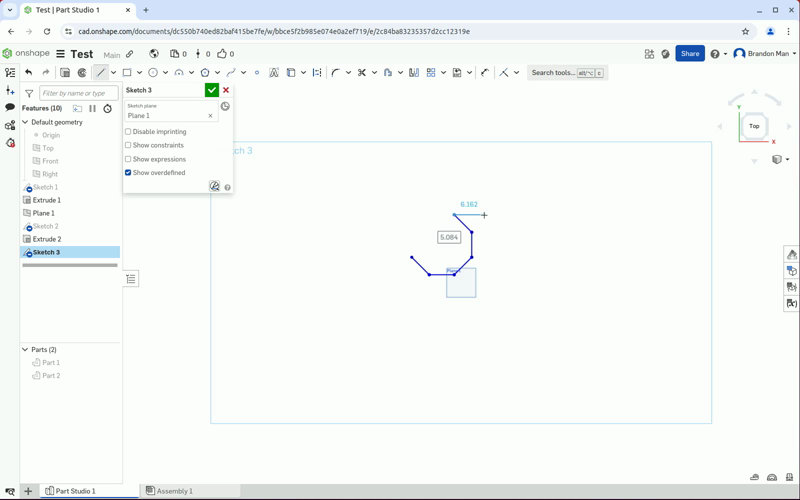
mouse_move(429, 214)
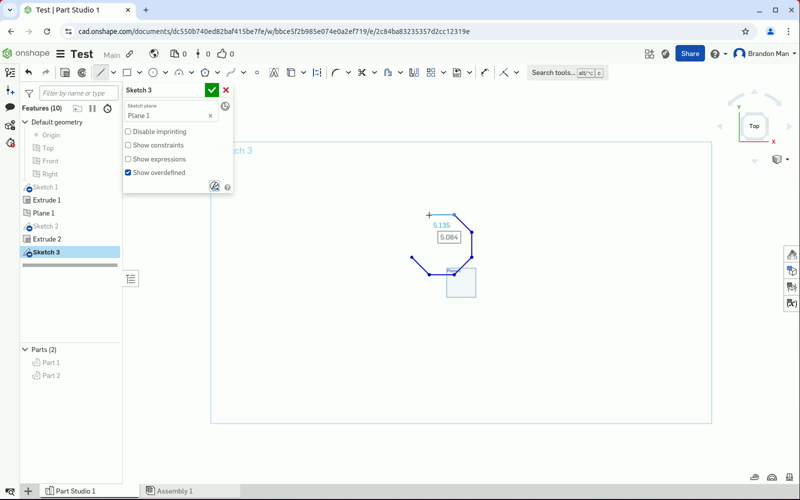
click(429, 214)
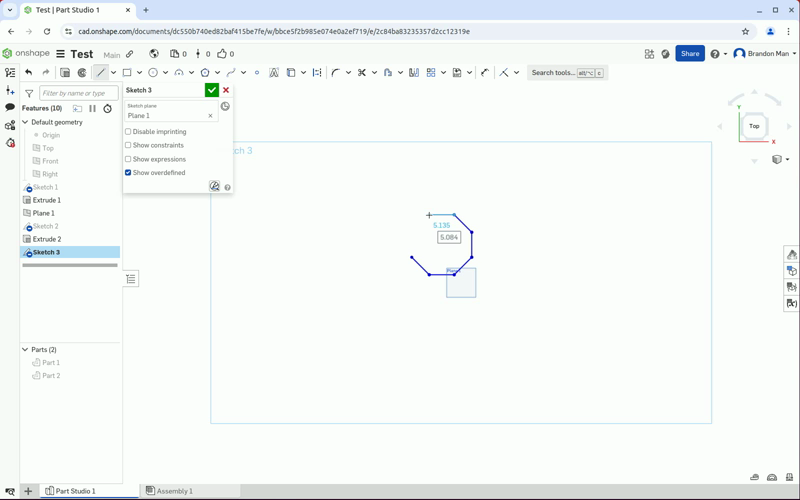
key_up(shift)
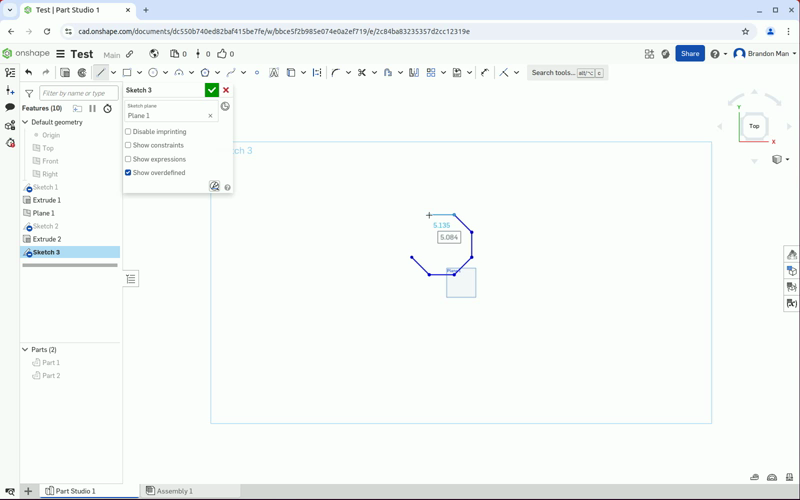
key_down(shift)
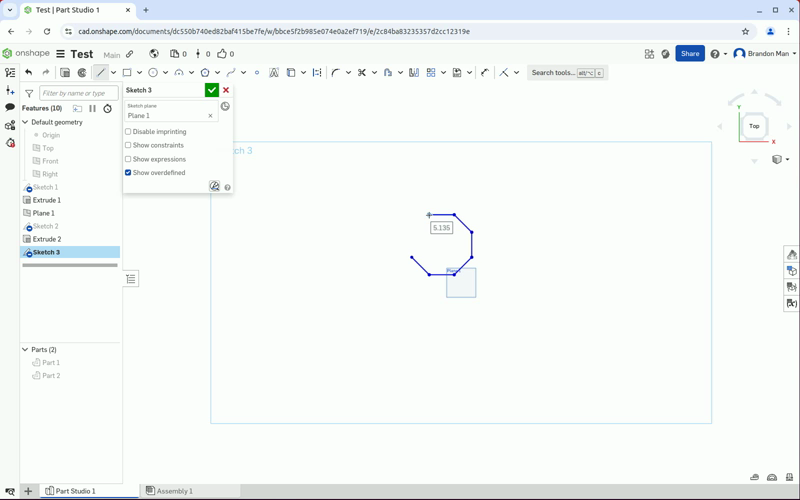
mouse_move(459, 214)
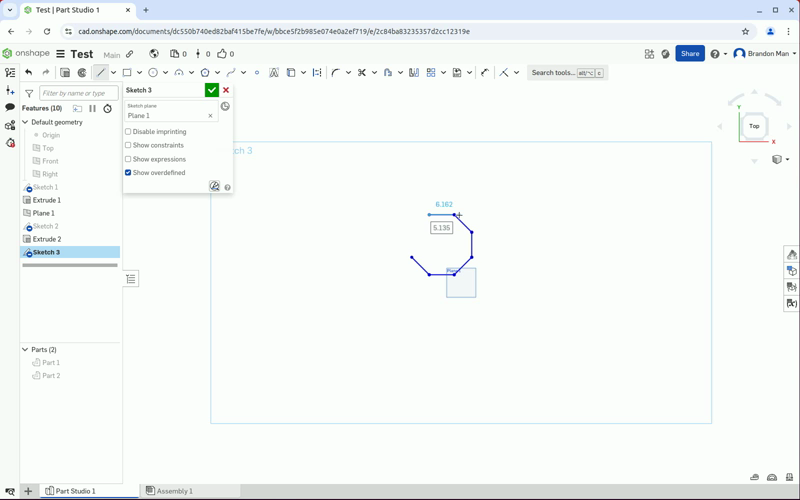
mouse_move(411, 232)
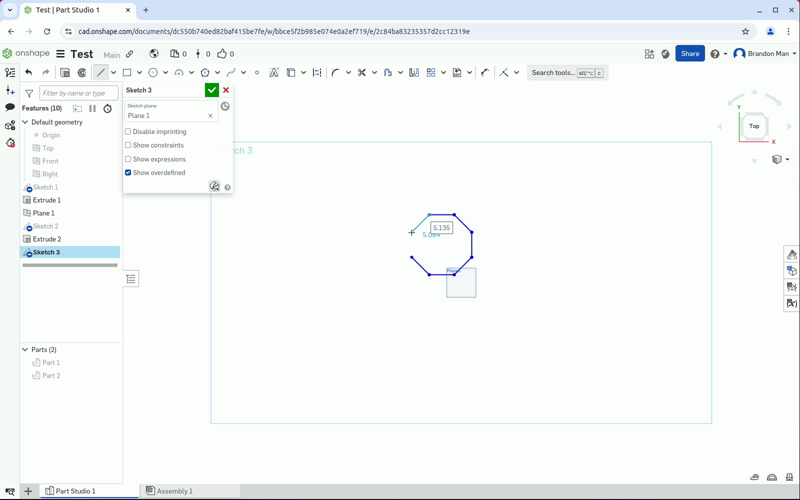
click(411, 232)
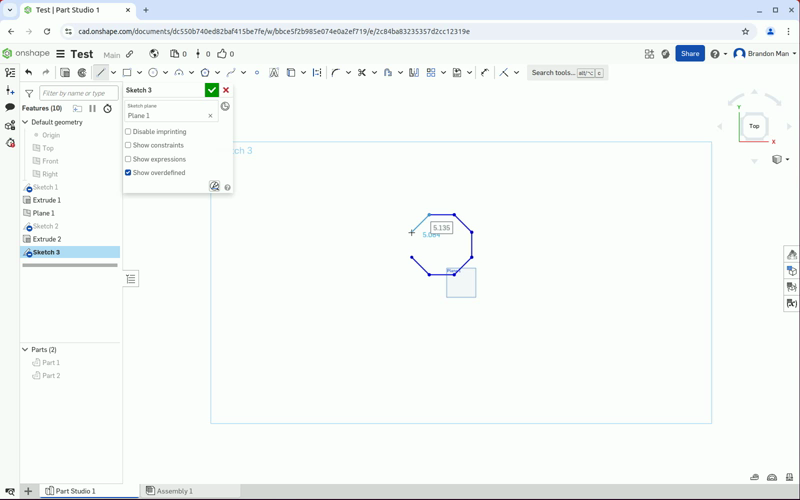
key_up(shift)
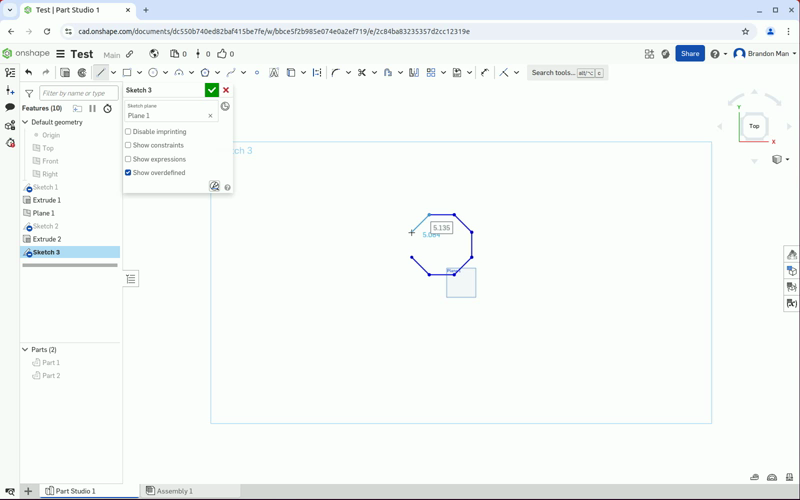
mouse_move(441, 232)
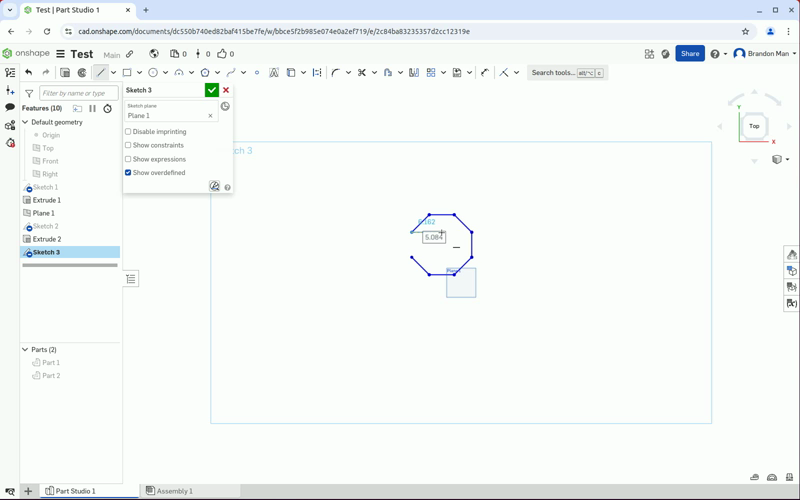
key_down(shift)
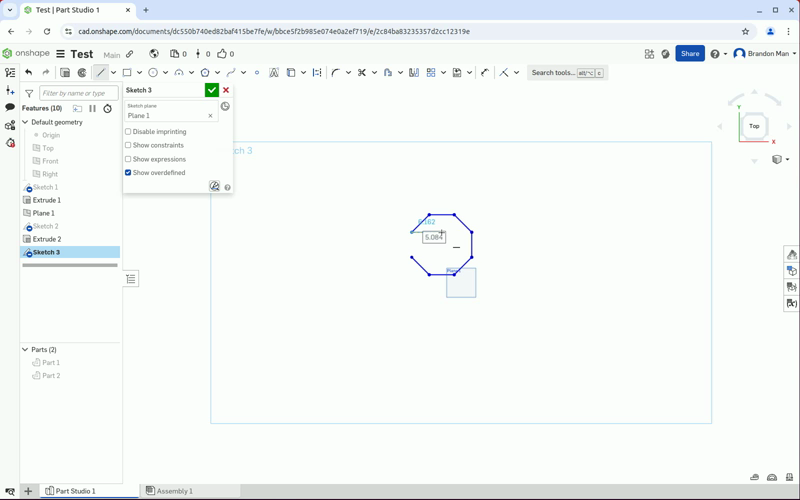
mouse_move(411, 257)
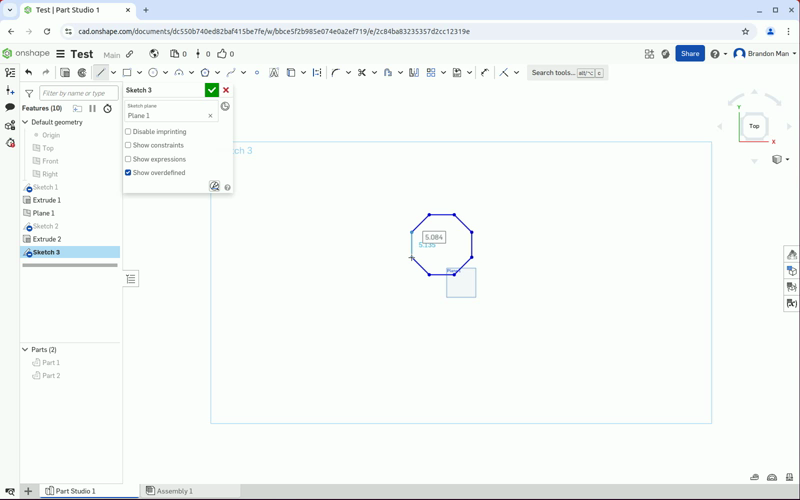
key_up(shift)
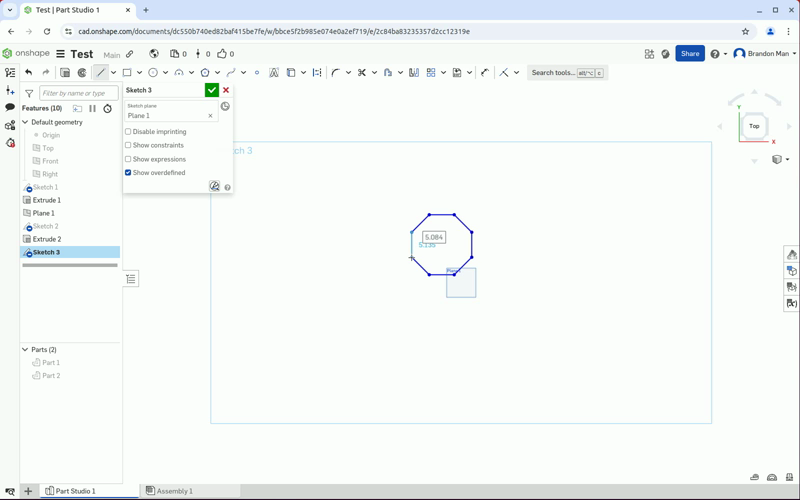
click(411, 257)
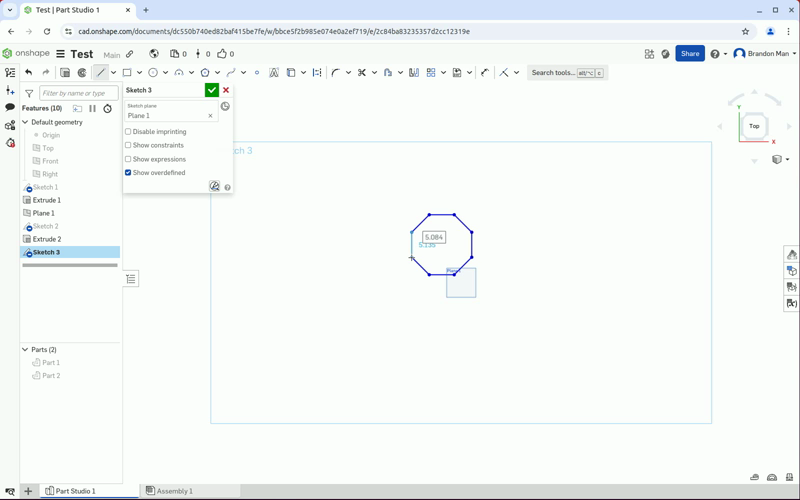
key(esc)
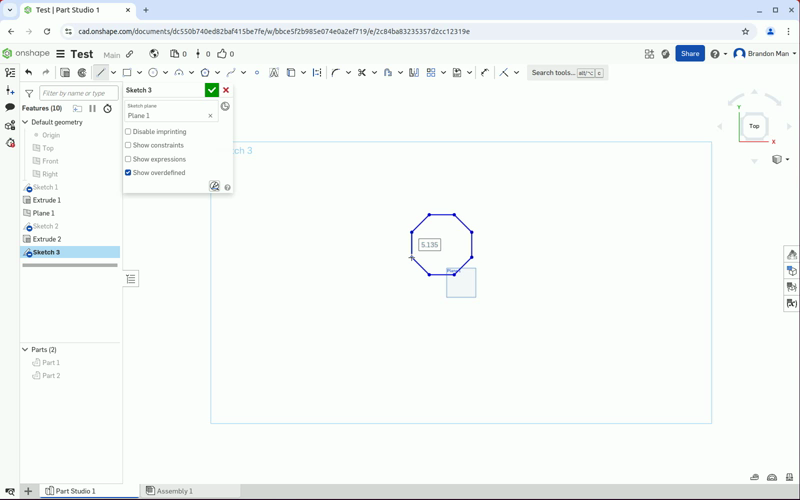
mouse_move(421, 225)
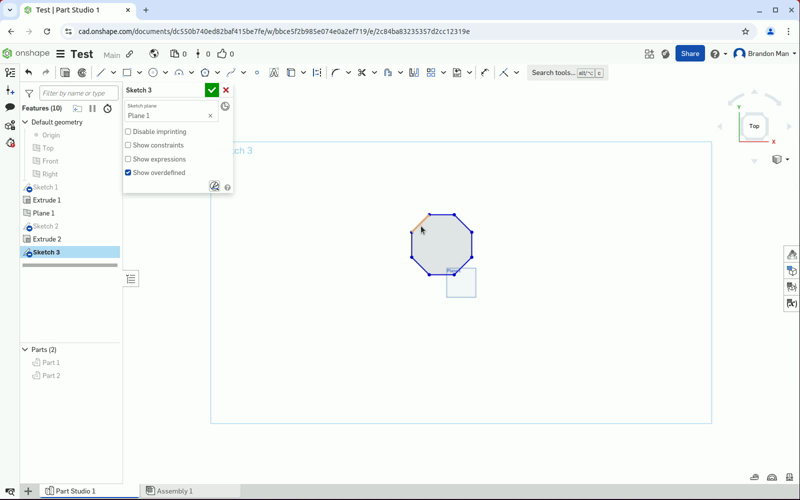
click(421, 225)
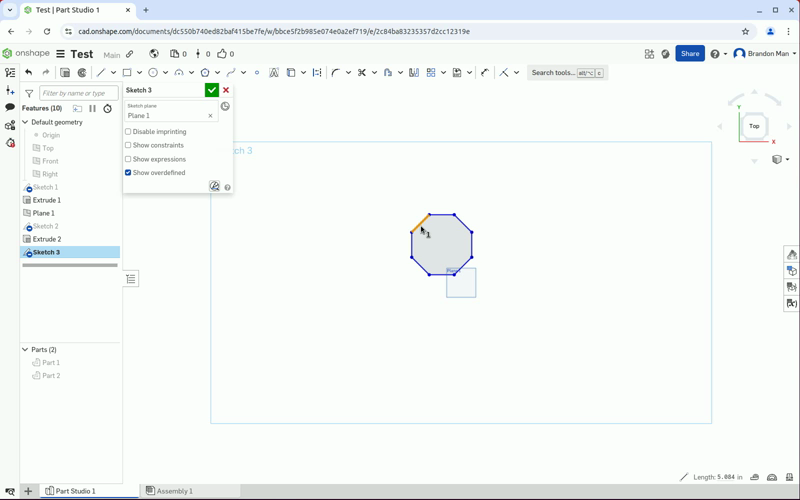
mouse_move(73, 352)
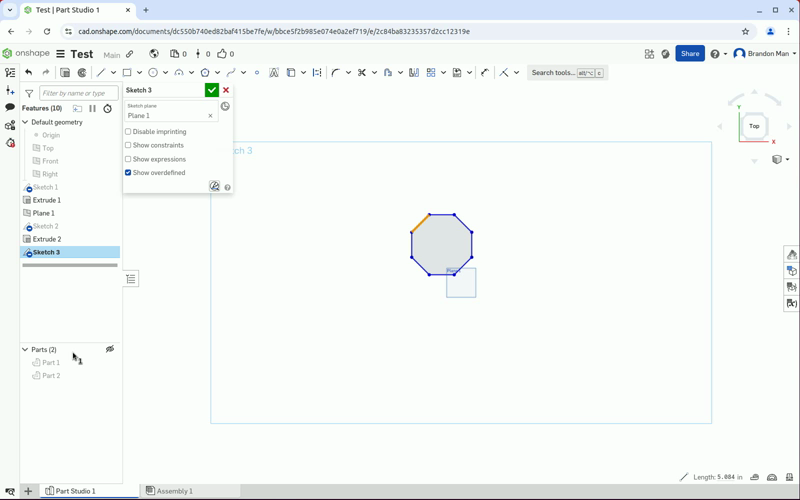
key(shift+y)
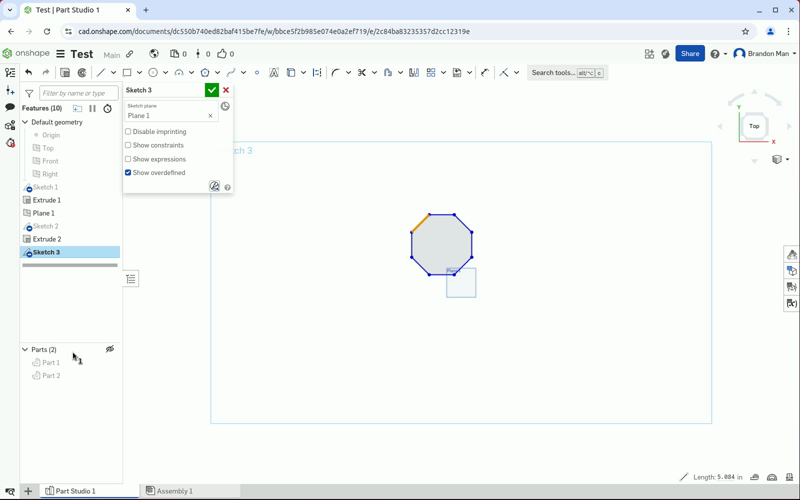
key(shift+e)
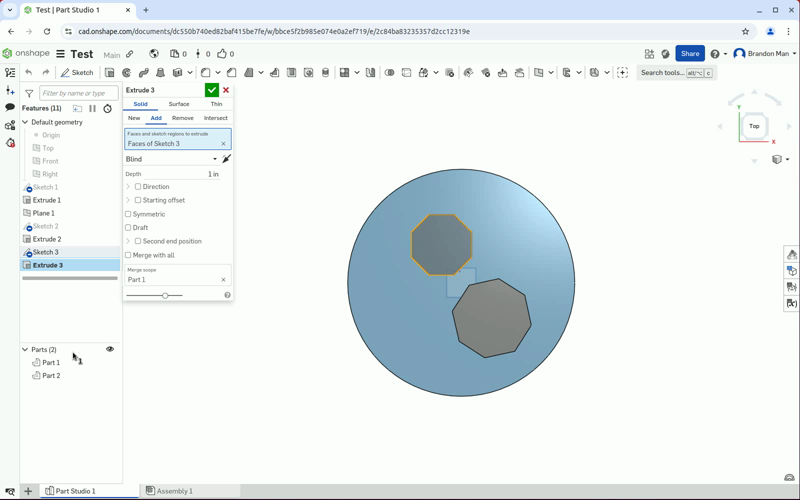
mouse_move(143, 106)
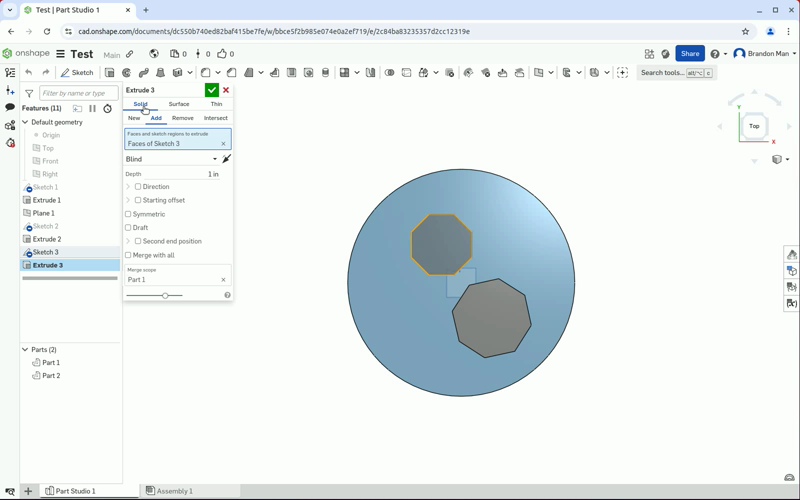
click(143, 106)
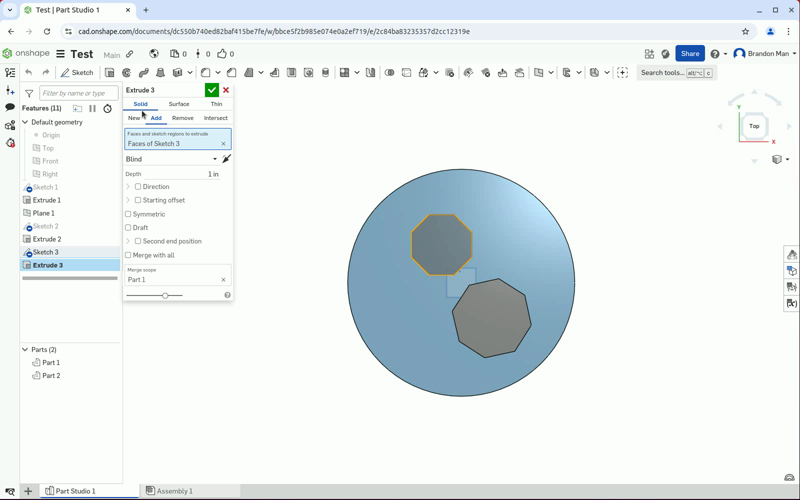
mouse_move(137, 120)
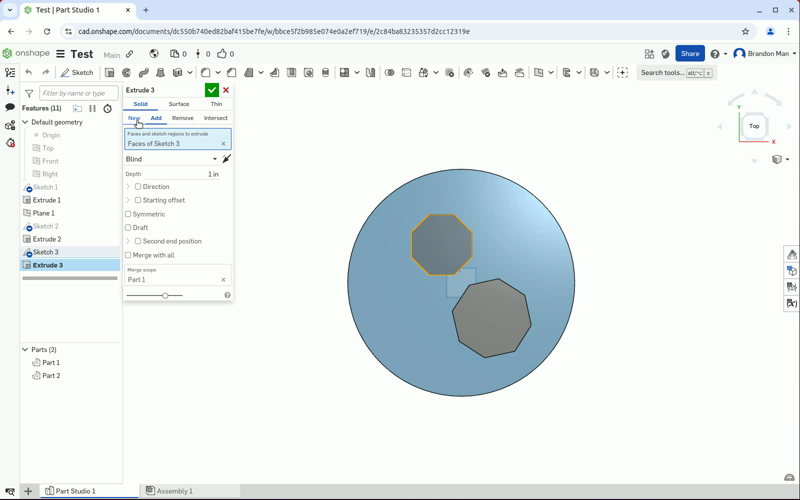
click(137, 120)
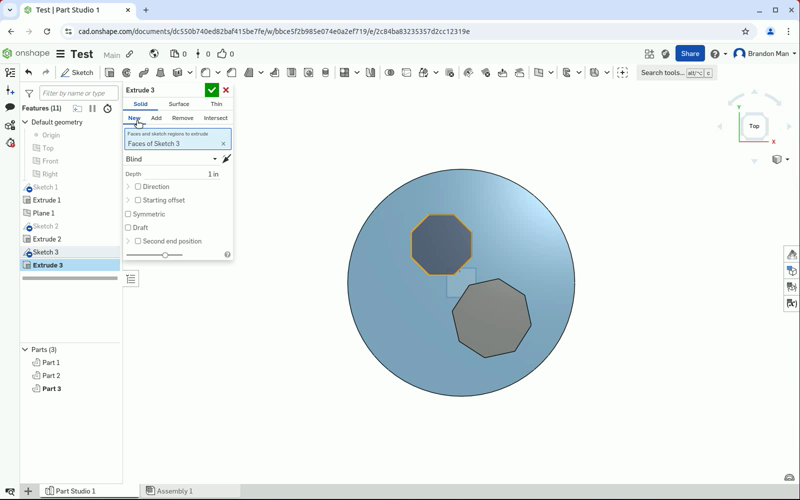
key(tab, 4)
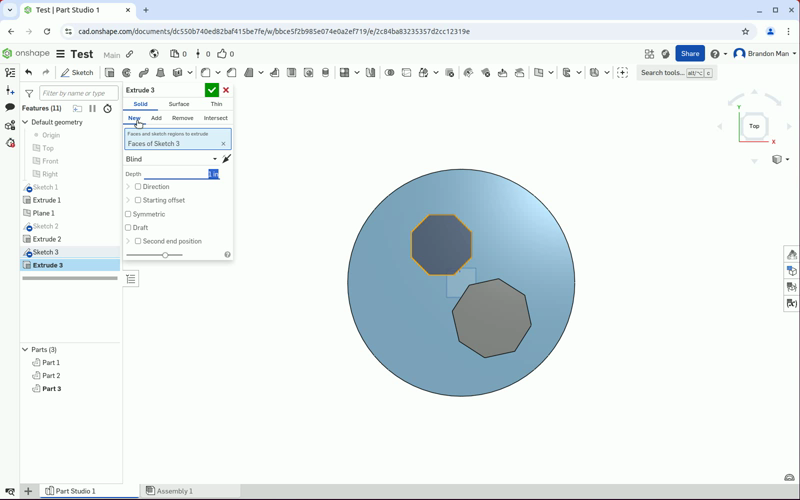
text(11.554)
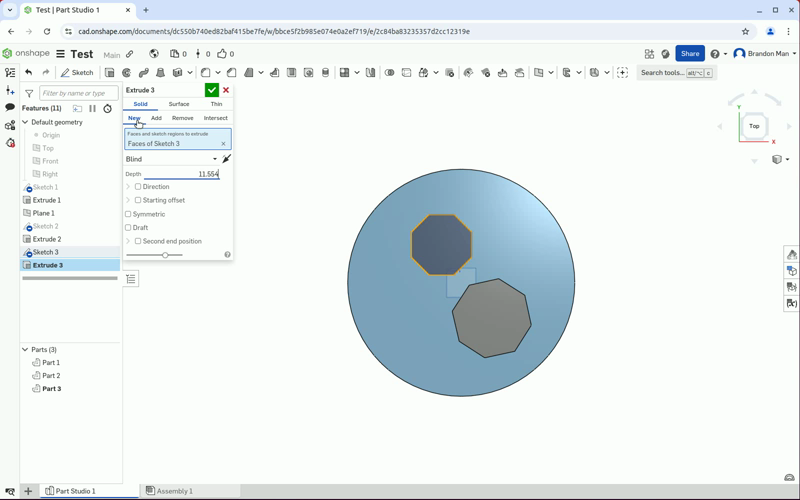
key(enter)
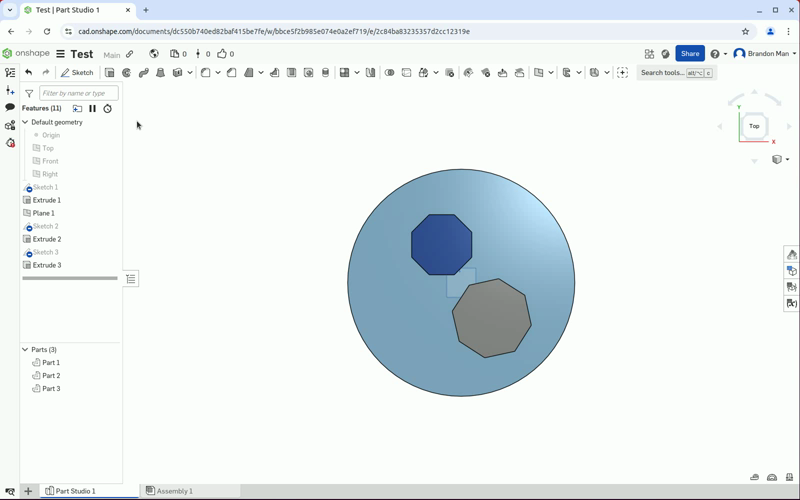
key(shift+h)
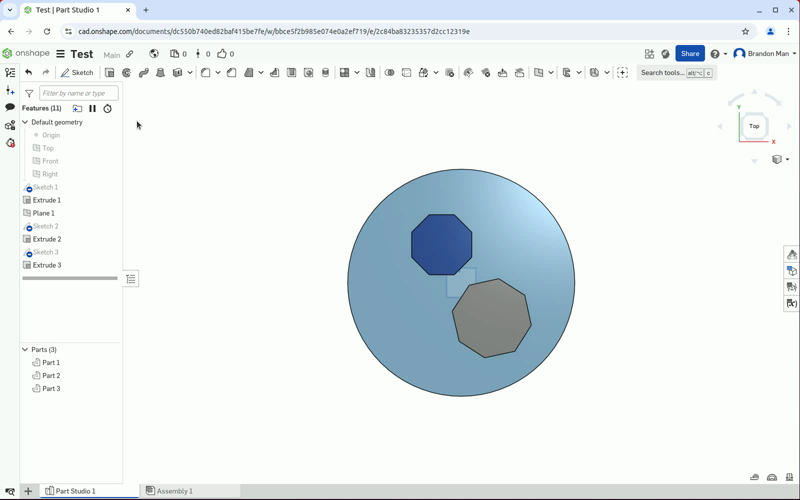
key(shift+h)
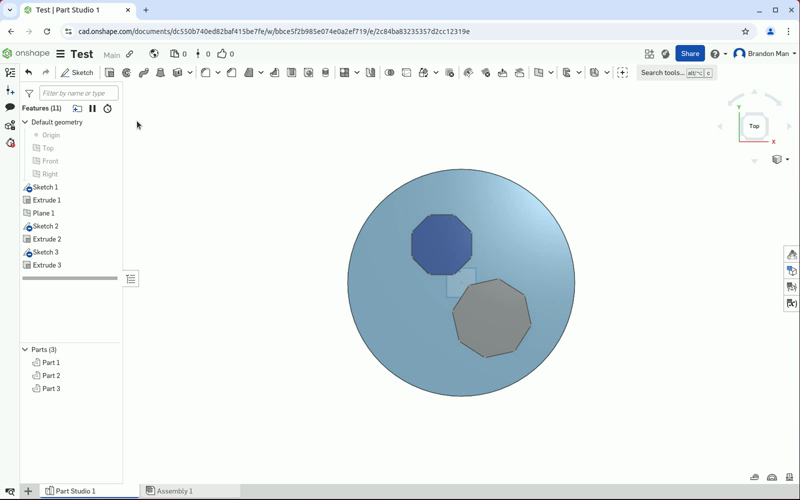
key(shift+7)
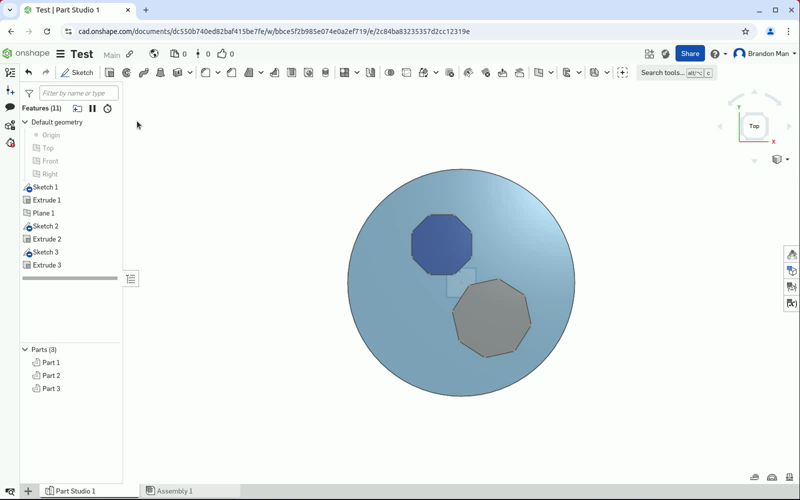
key(up, 3)
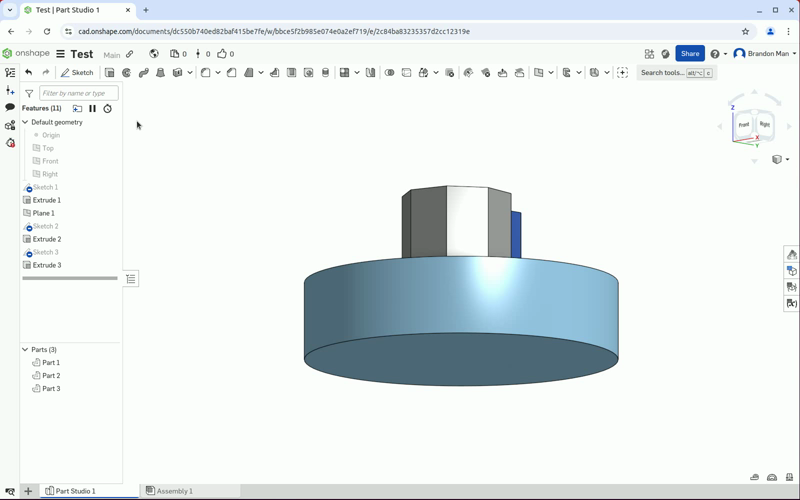
key(left, 3)
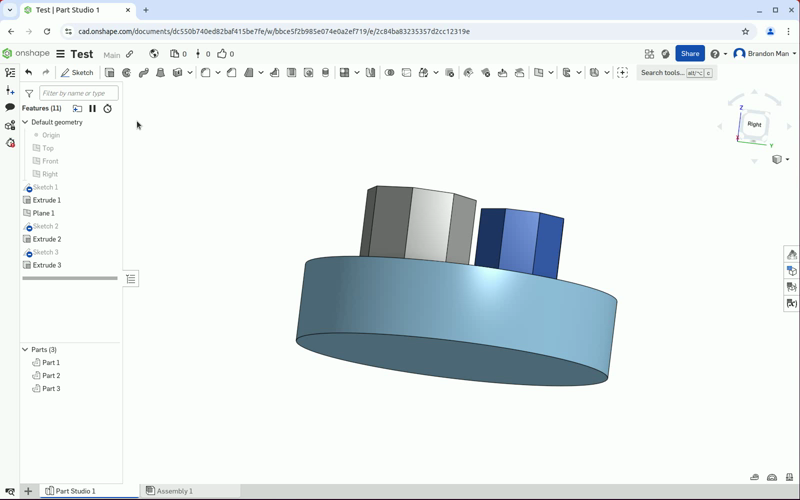
key(right, 3)
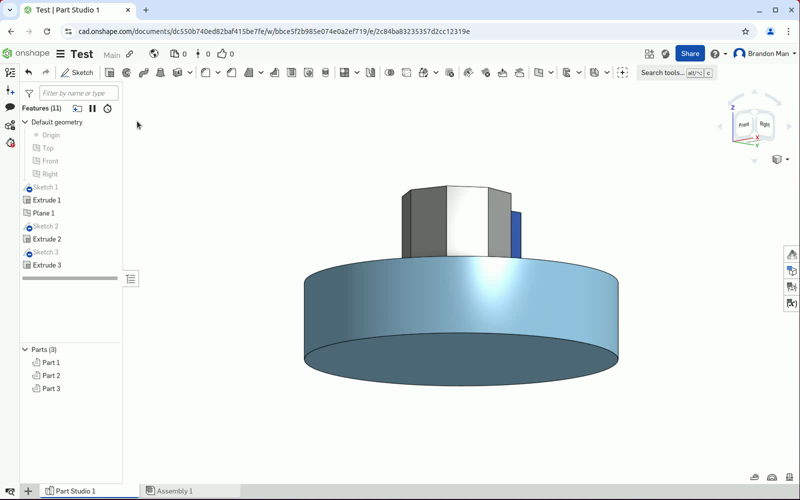
key(down, 3)
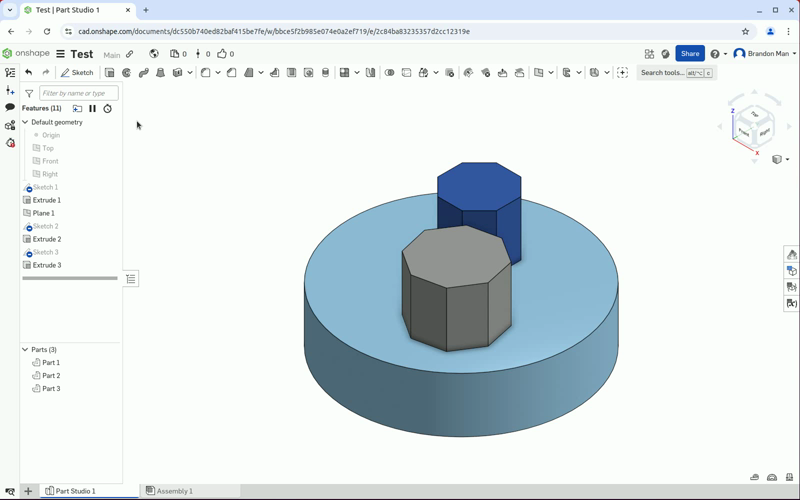
mouse_move(73, 189)
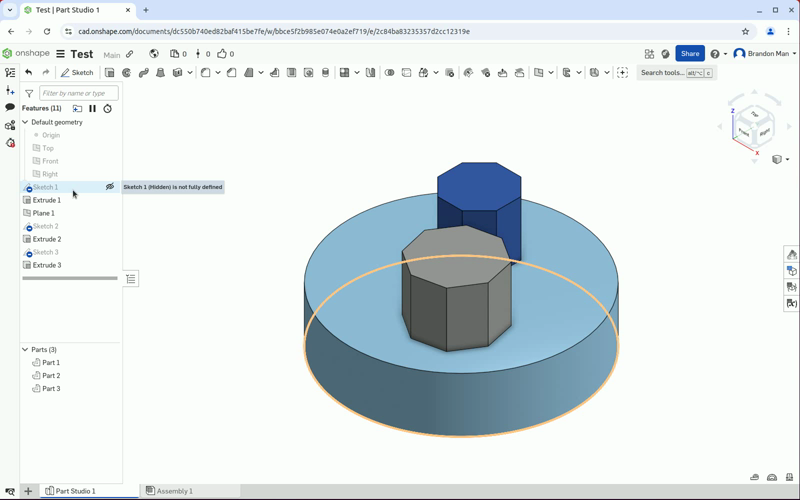
click(73, 189)